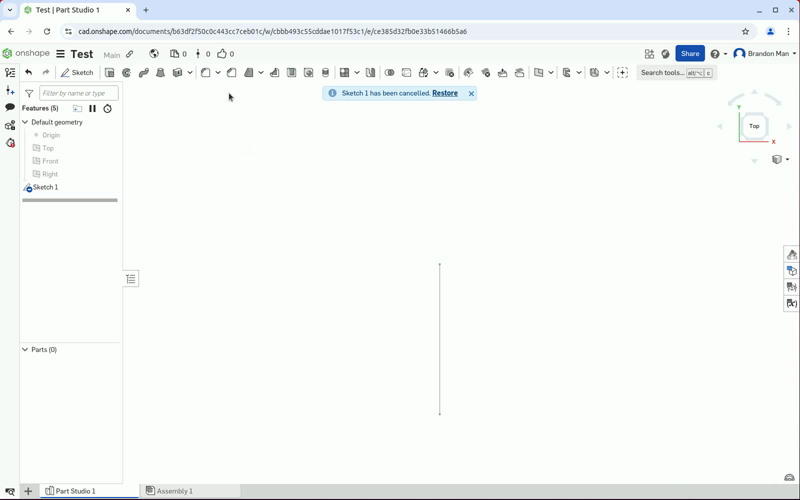
key(shift+h)
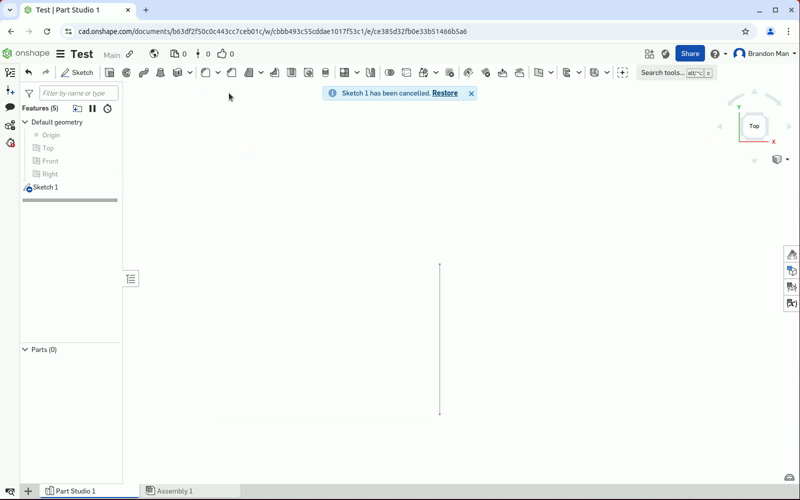
key(shift+s)
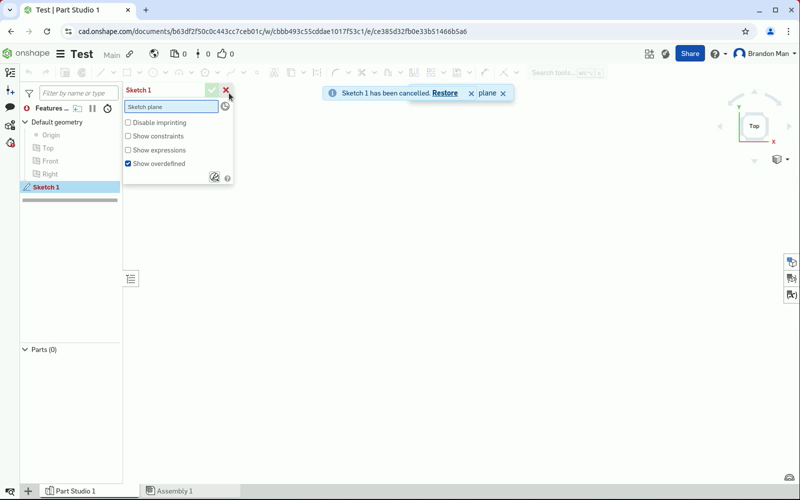
mouse_move(73, 150)
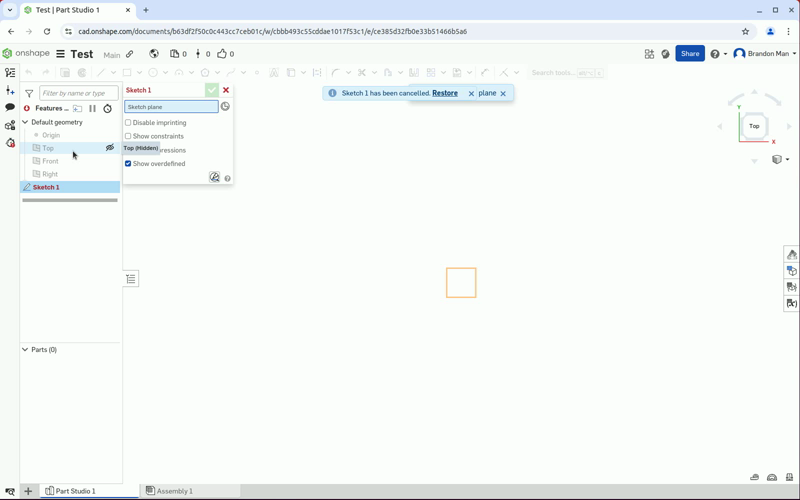
click(73, 150)
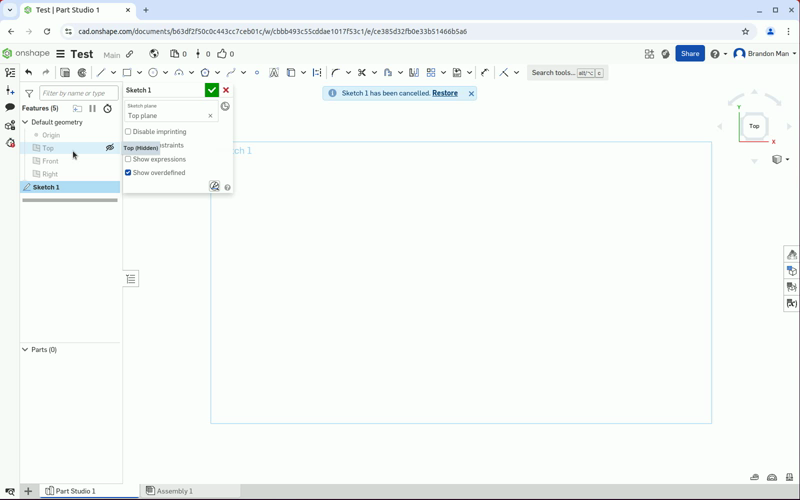
mouse_move(73, 352)
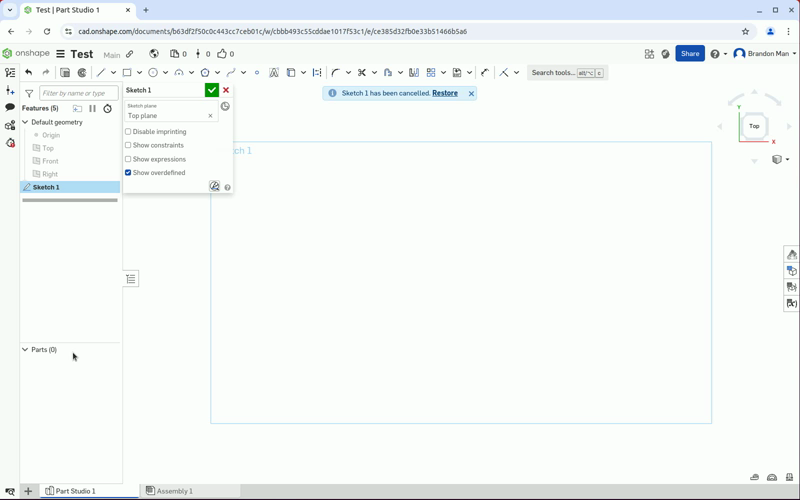
key(y)
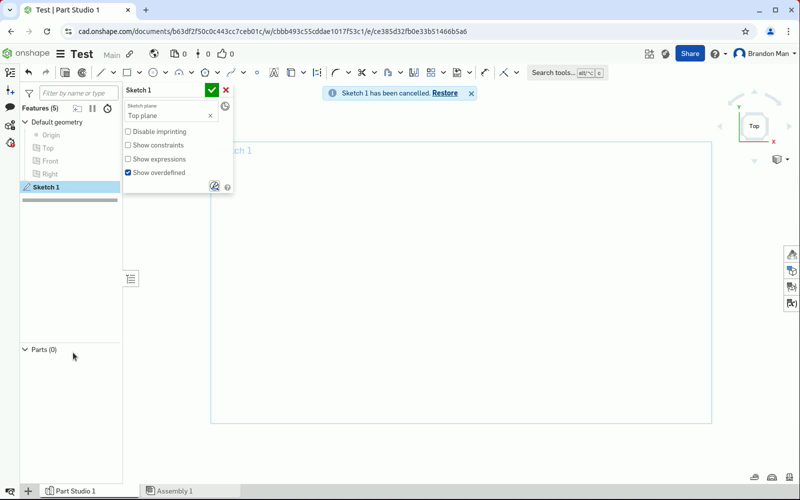
key(l)
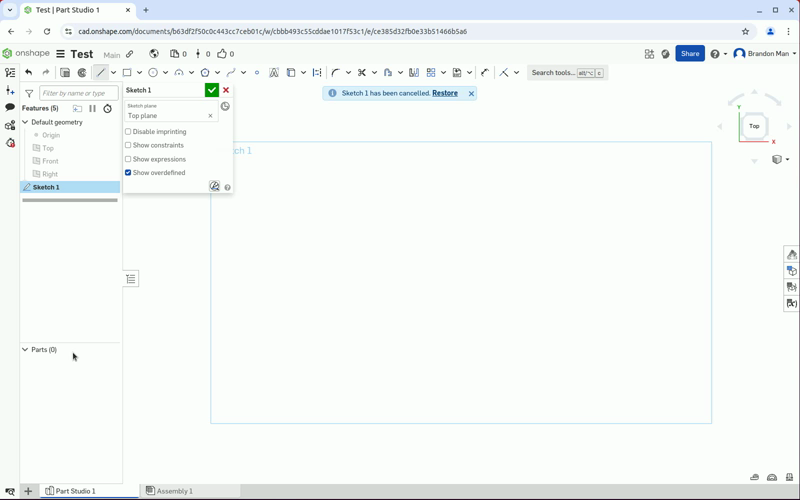
key_down(shift)
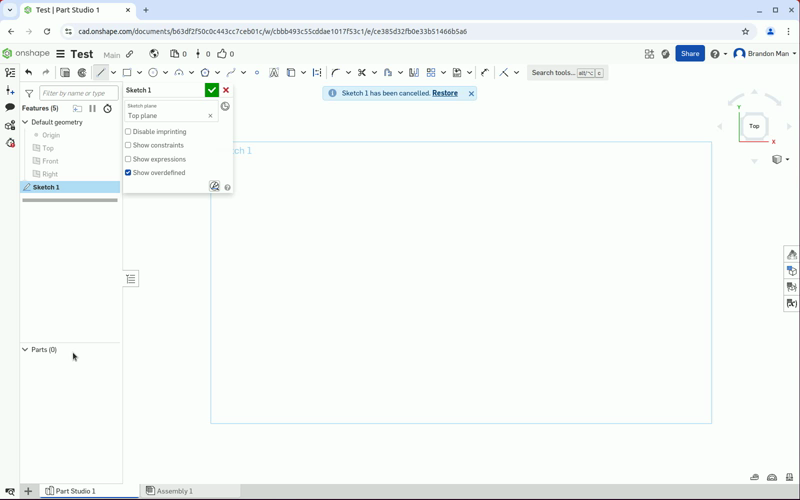
mouse_move(423, 395)
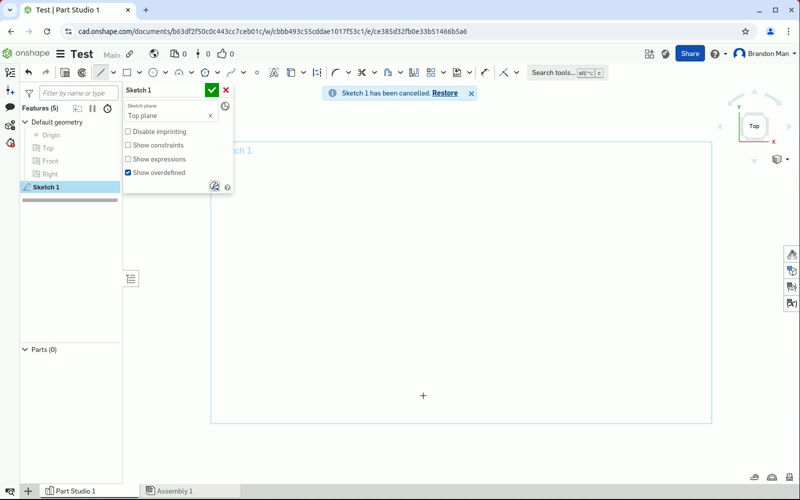
click(423, 395)
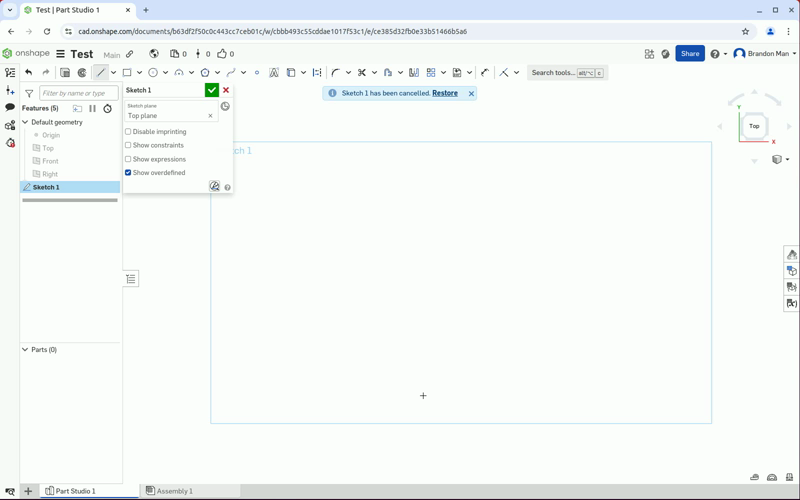
key_up(shift)
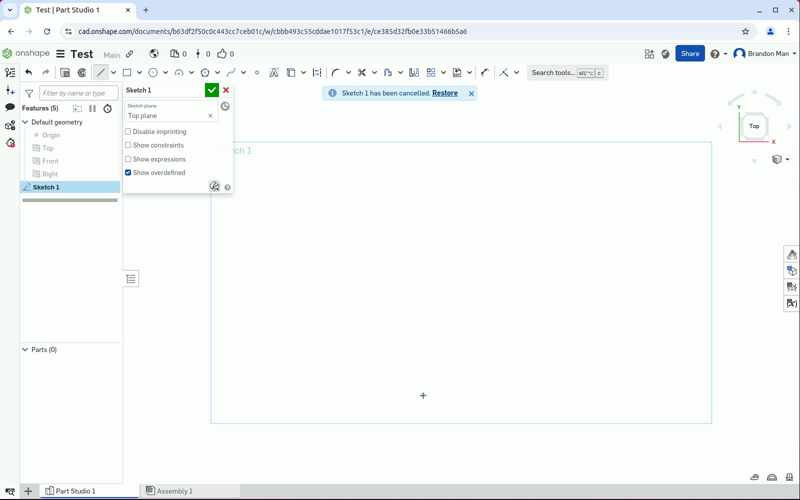
key_down(shift)
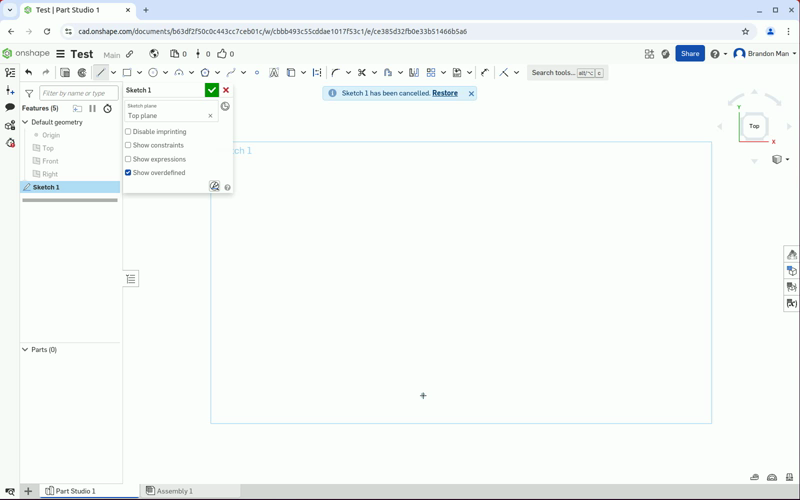
mouse_move(498, 395)
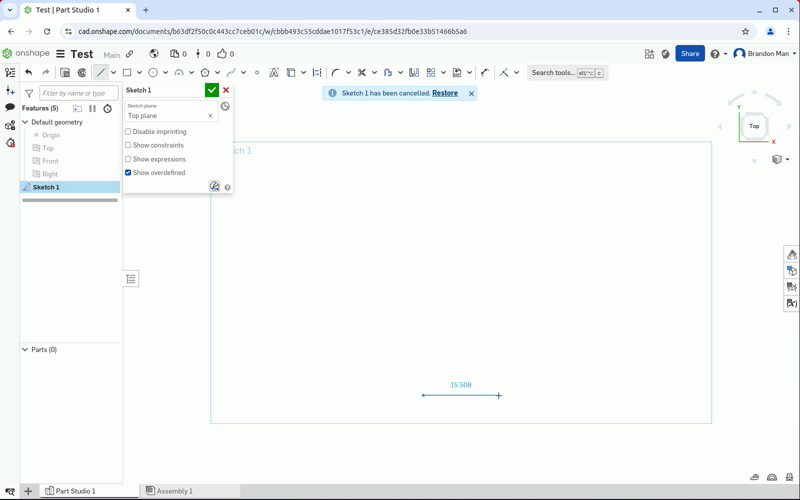
click(498, 395)
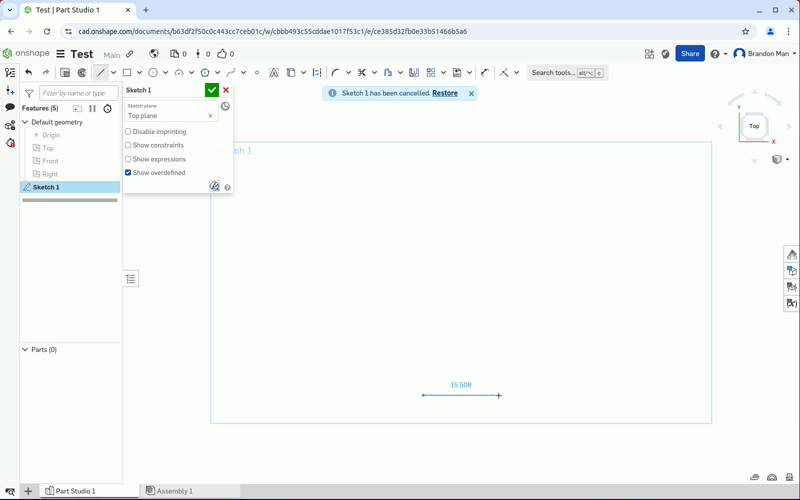
key_up(shift)
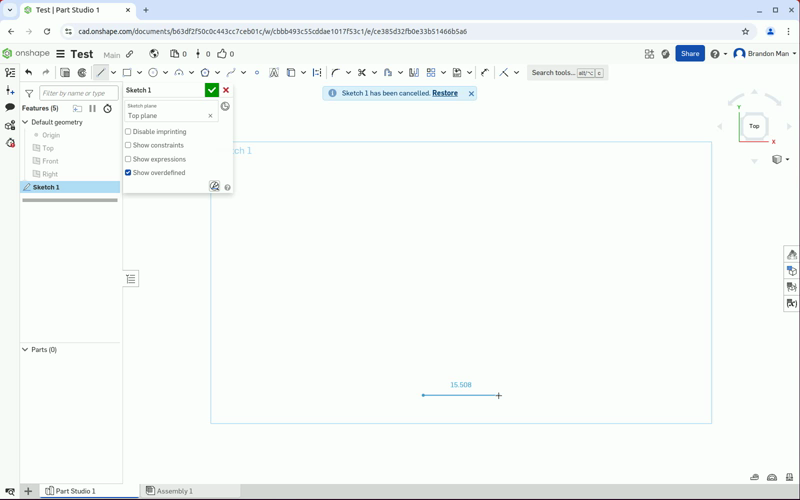
key_down(shift)
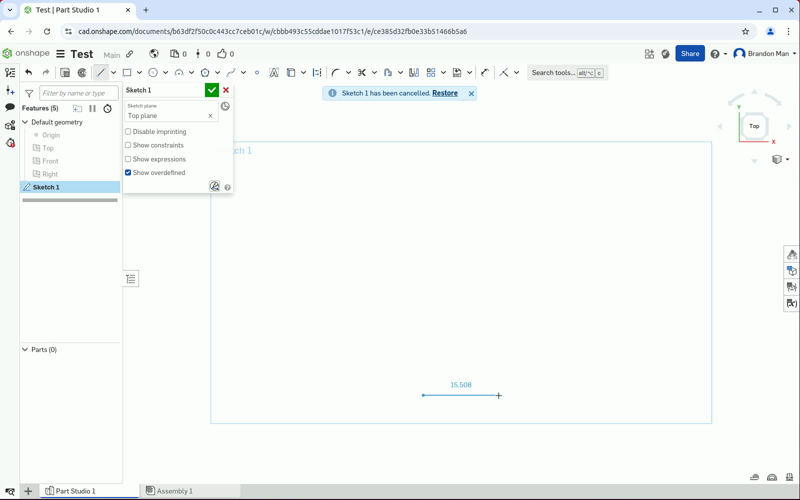
mouse_move(498, 171)
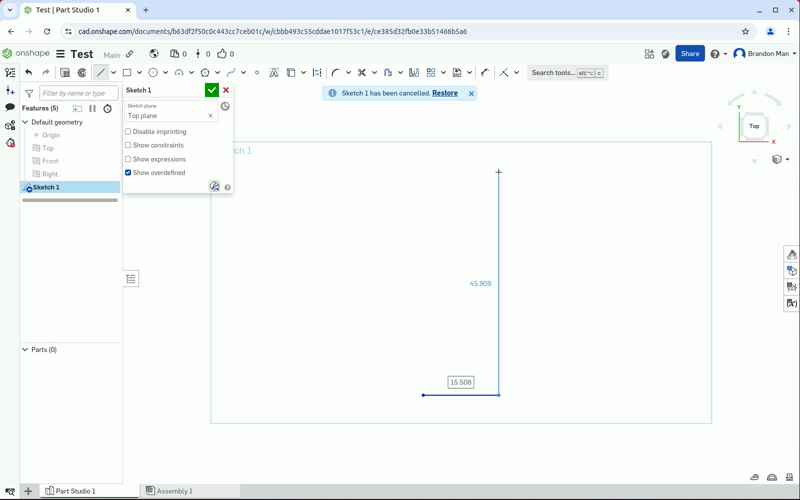
click(498, 171)
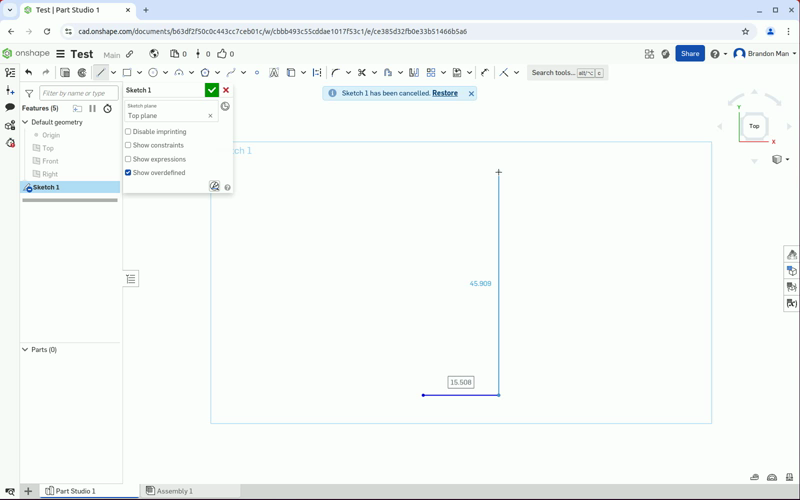
key_up(shift)
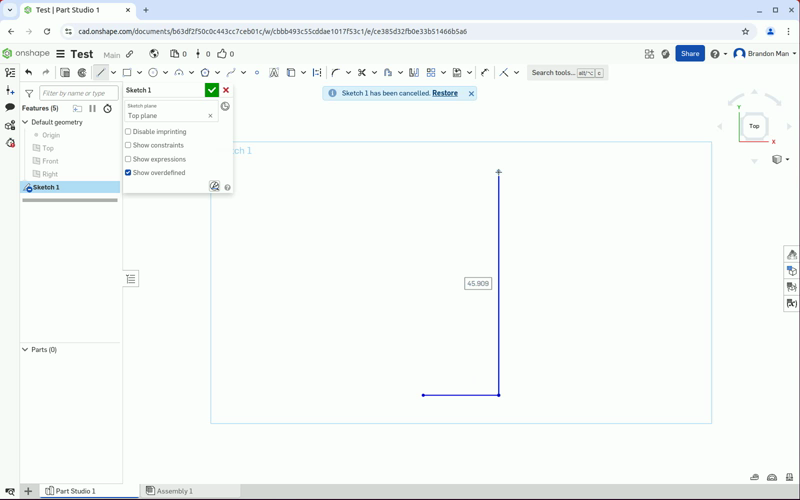
key_down(shift)
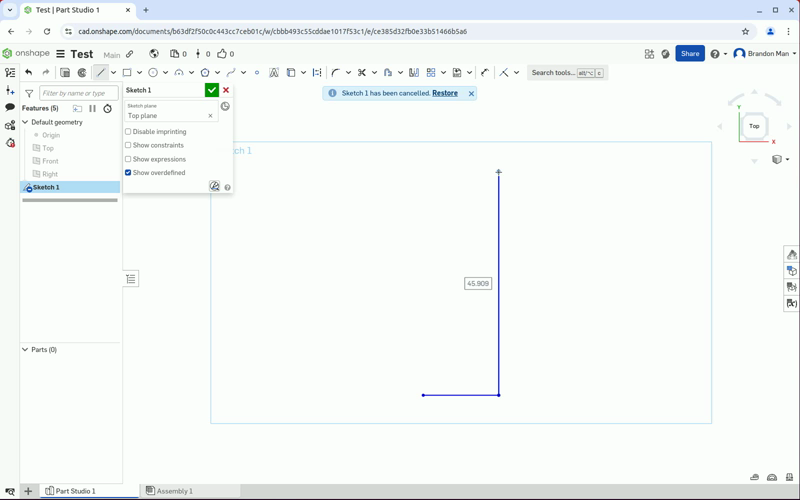
mouse_move(423, 171)
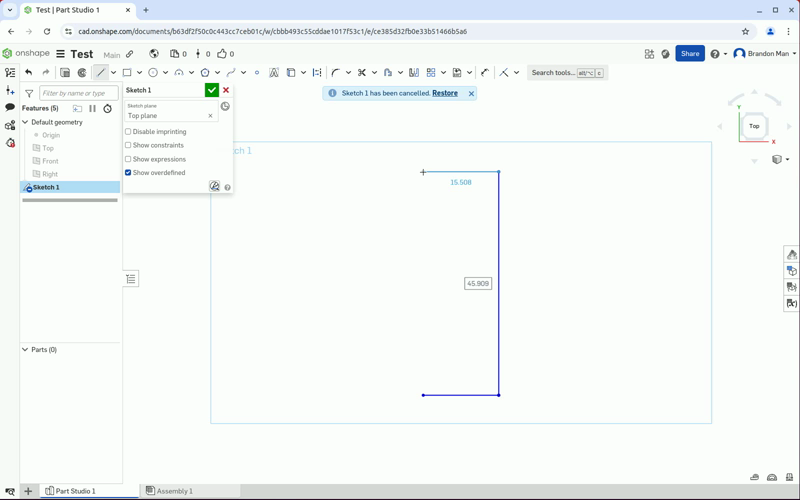
click(423, 171)
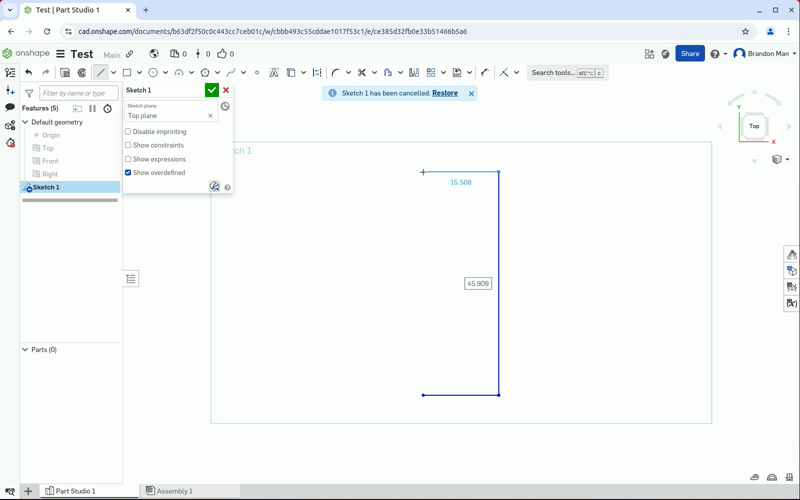
key_up(shift)
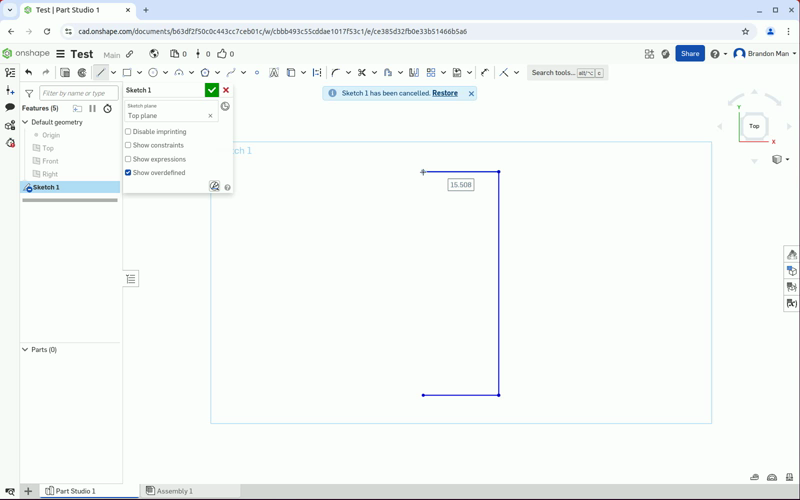
key_down(shift)
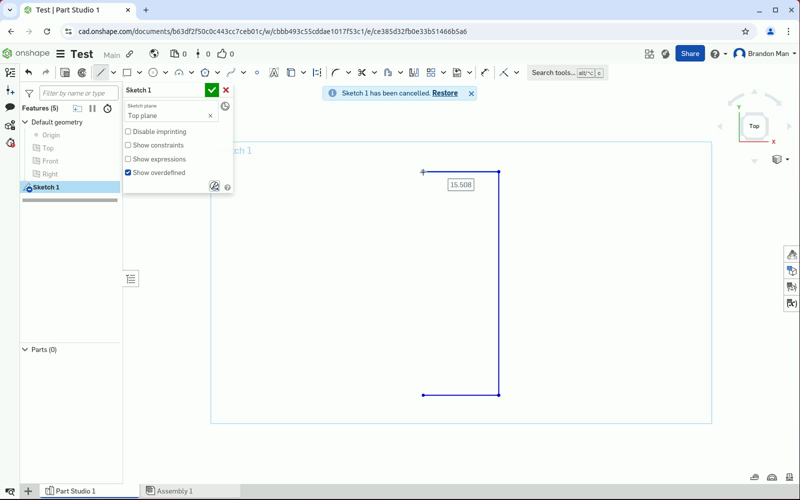
mouse_move(423, 395)
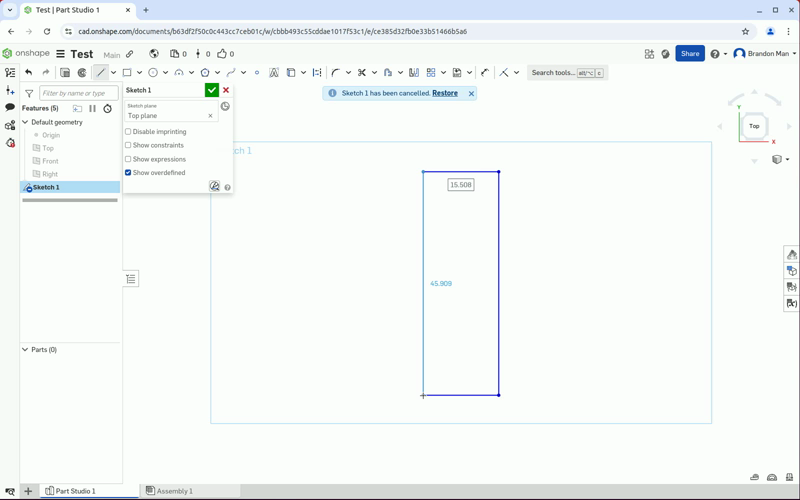
key_up(shift)
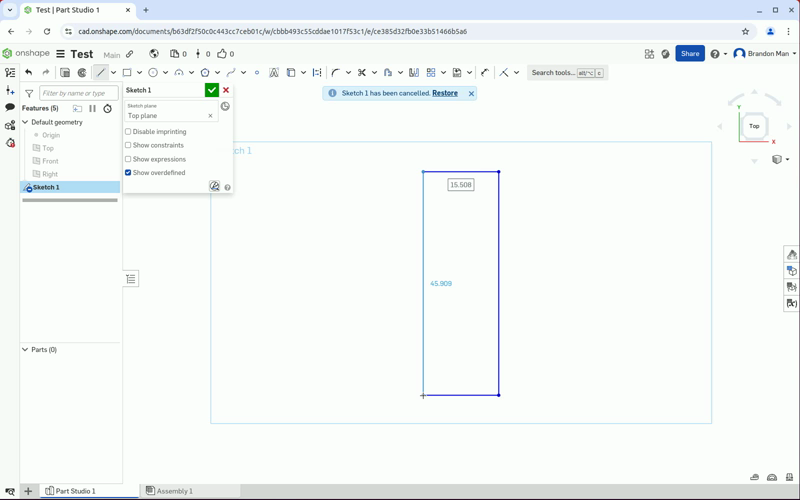
click(423, 395)
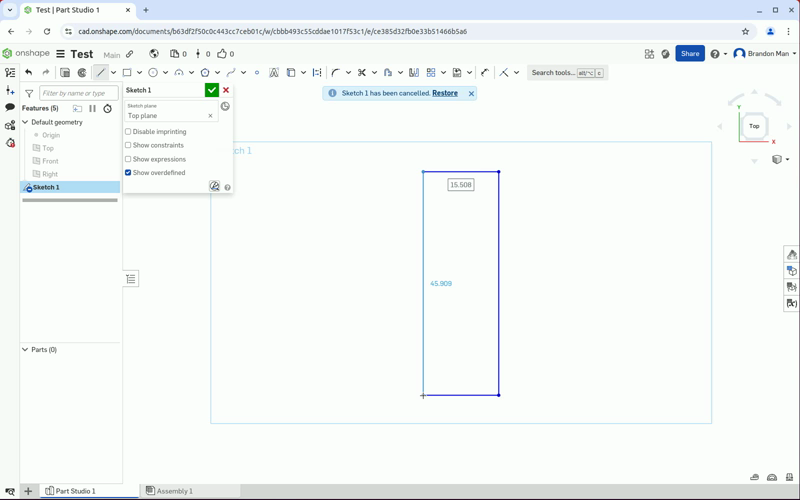
key(esc)
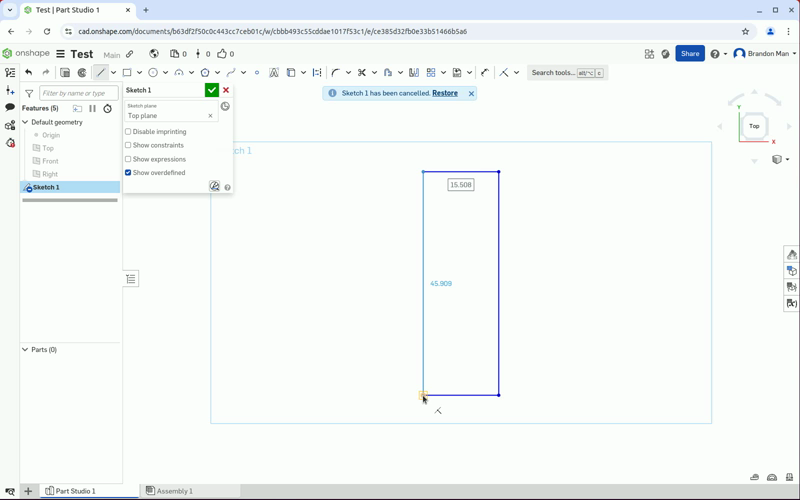
key(c)
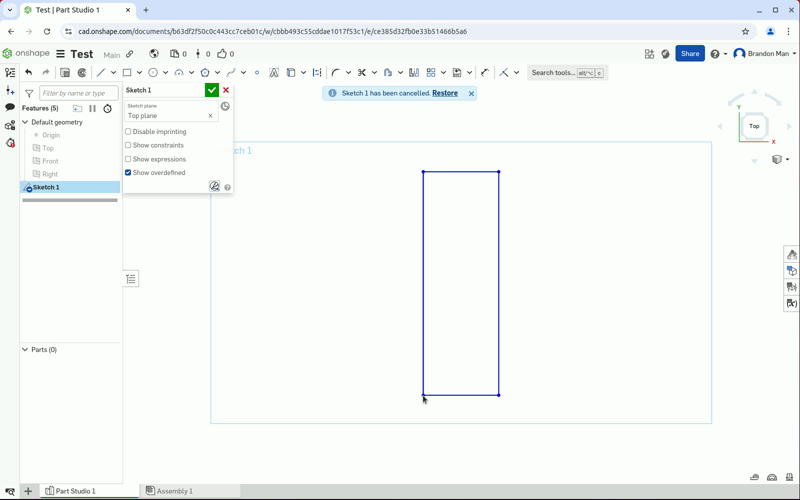
key_down(shift)
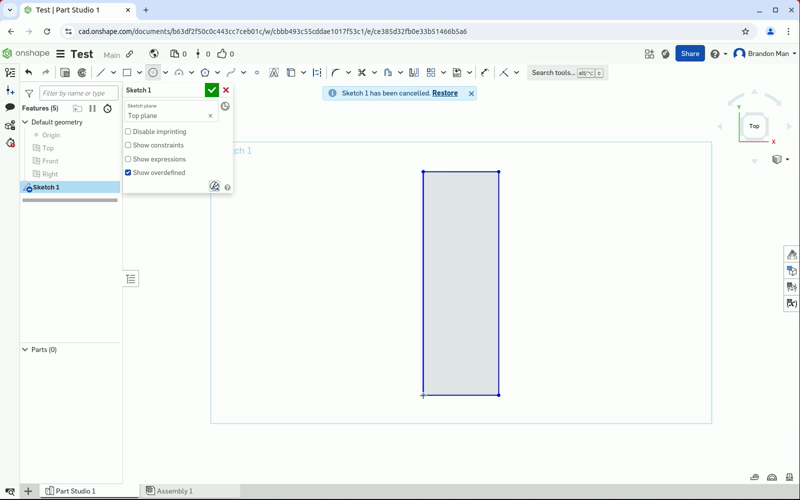
mouse_move(461, 282)
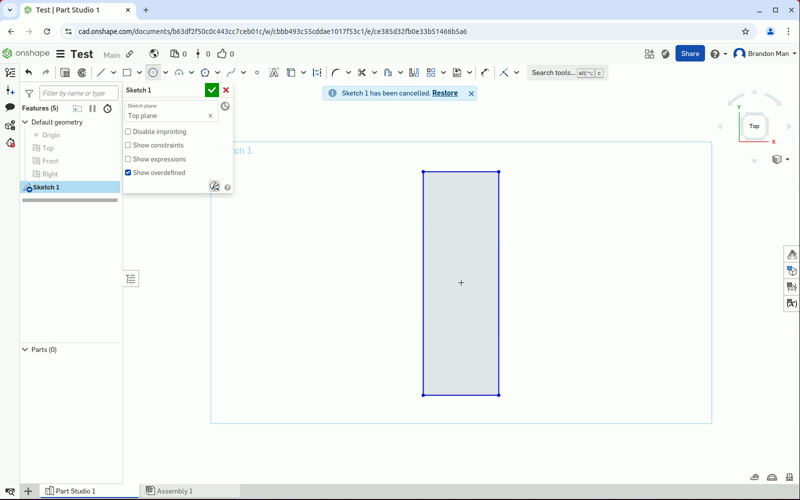
click(461, 282)
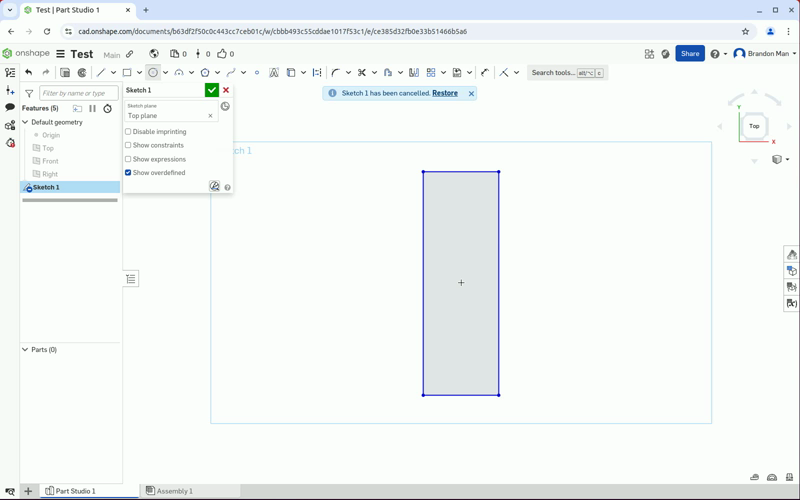
key_up(shift)
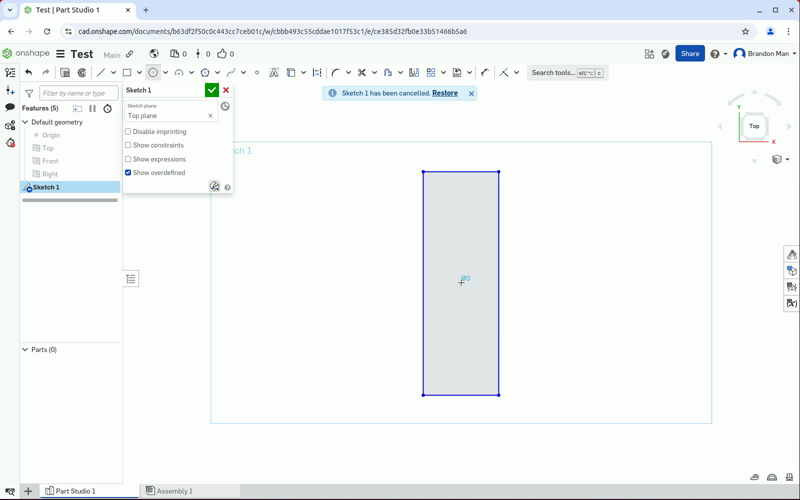
mouse_move(489, 282)
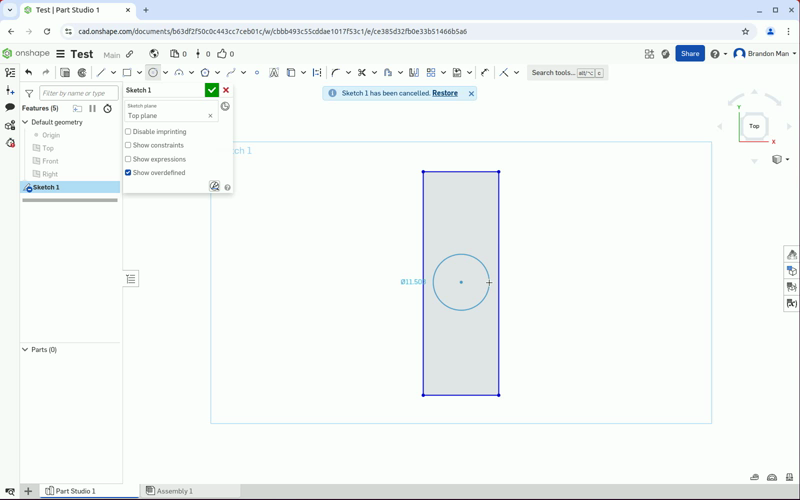
click(489, 282)
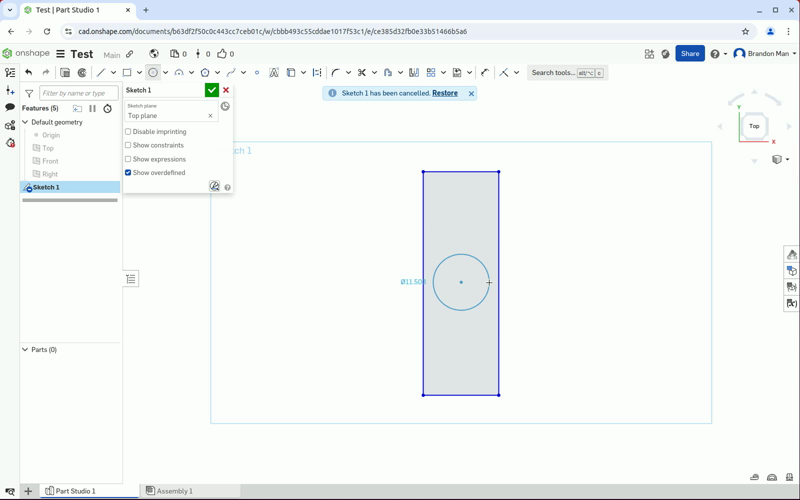
key(esc)
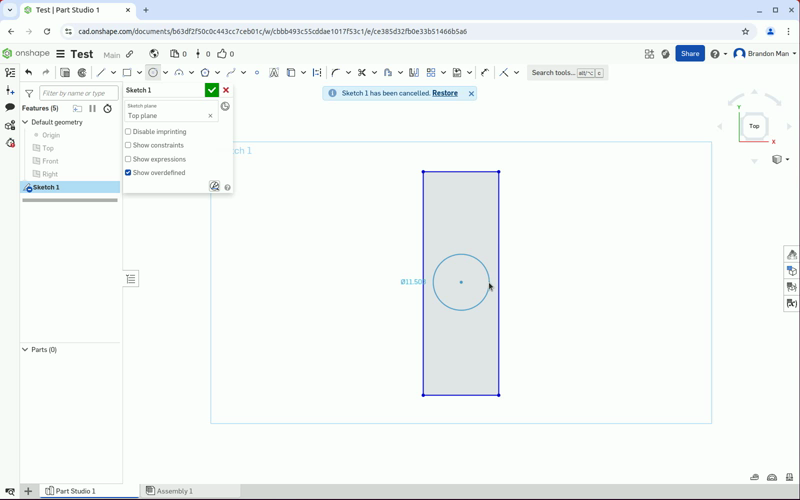
mouse_move(449, 374)
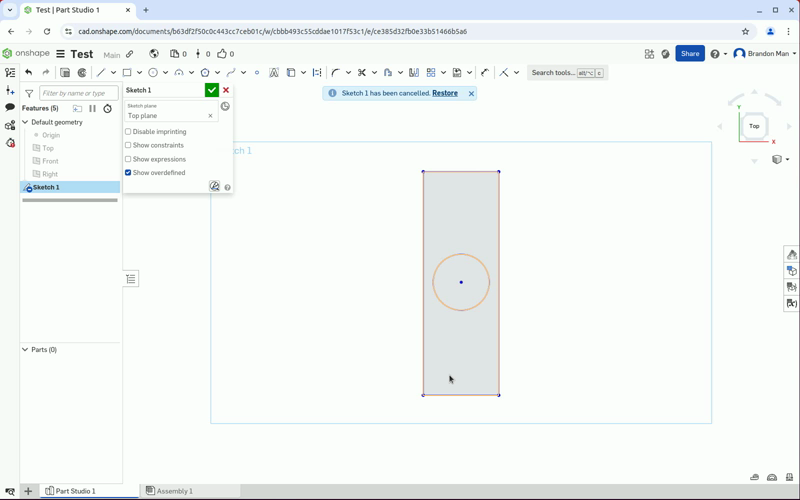
click(449, 374)
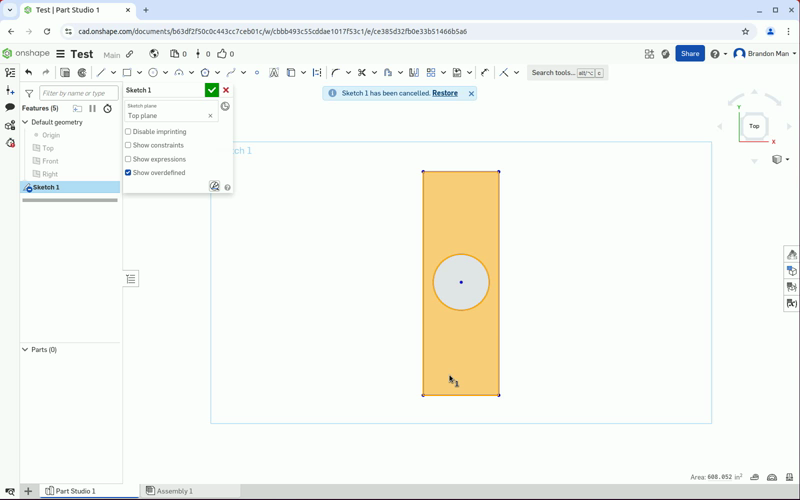
mouse_move(73, 352)
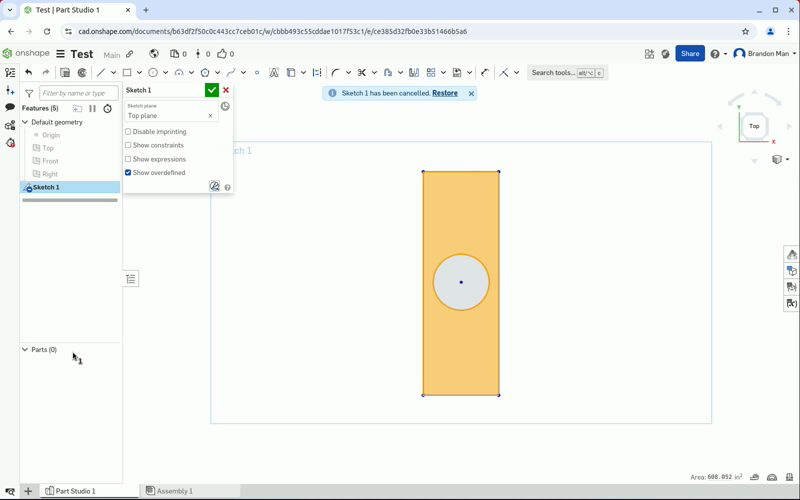
key(shift+y)
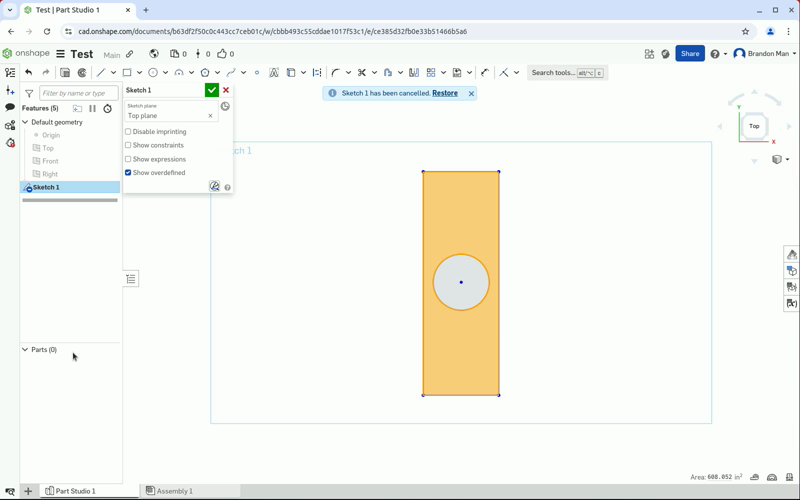
key(shift+e)
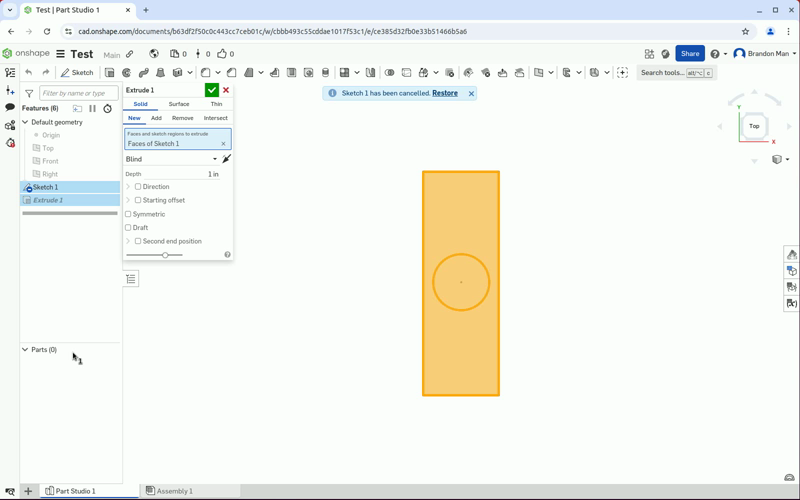
mouse_move(143, 106)
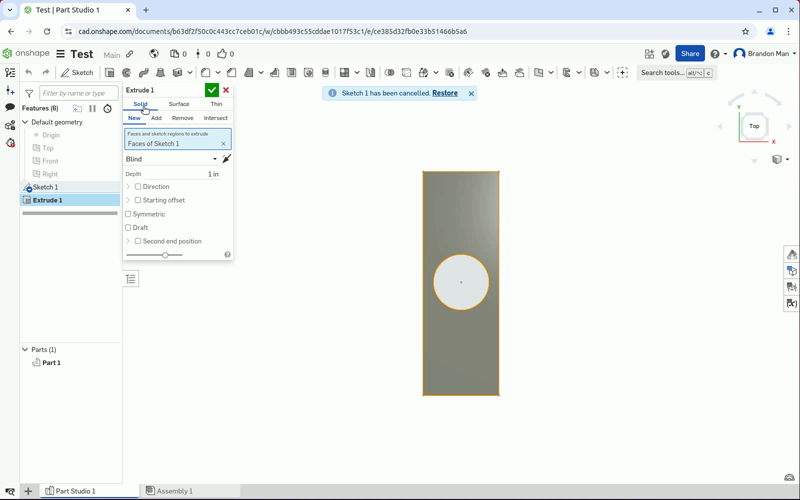
click(143, 106)
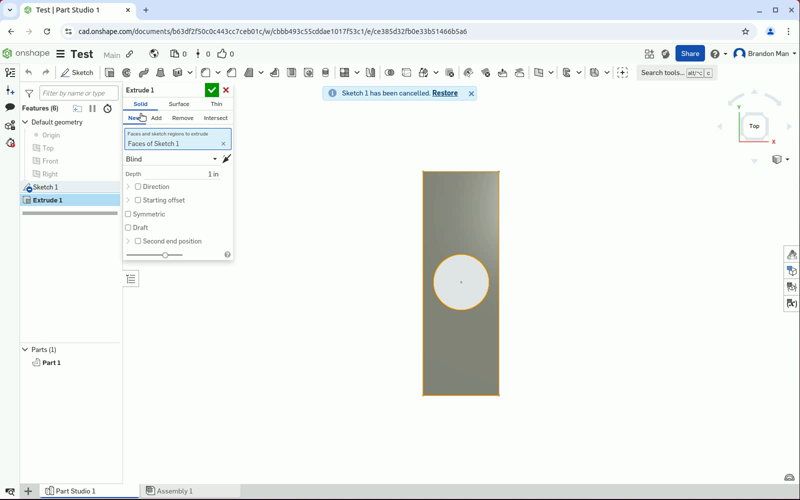
mouse_move(137, 120)
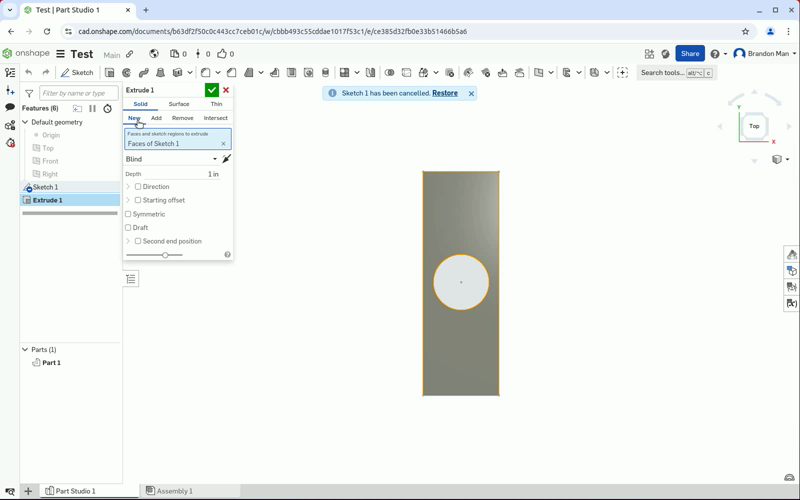
click(137, 120)
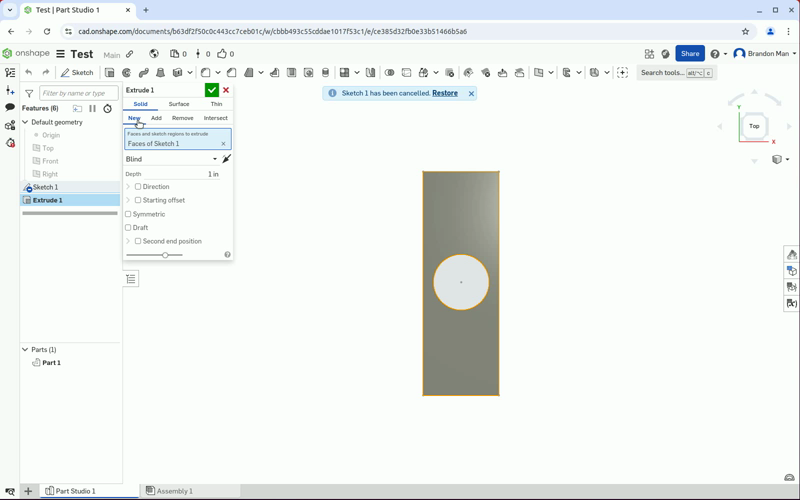
key(tab, 4)
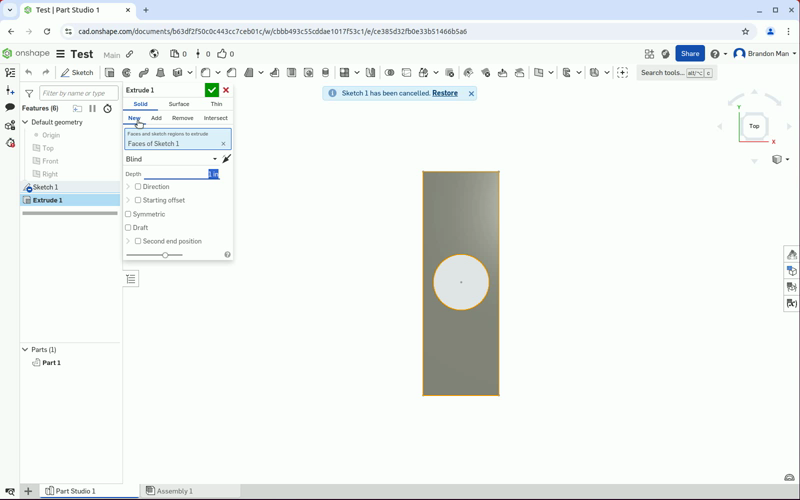
text(15.405)
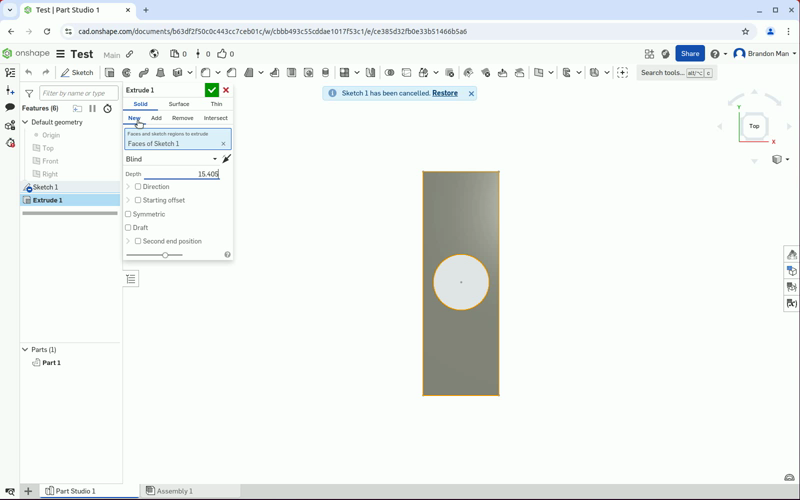
key(enter)
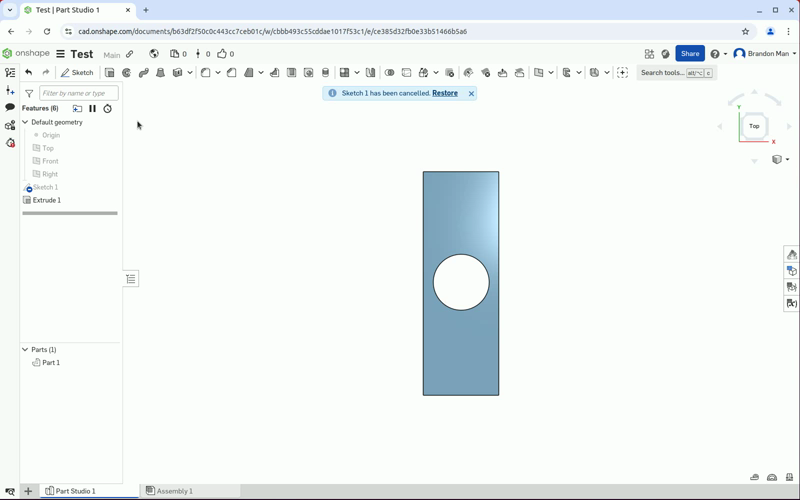
key(shift+h)
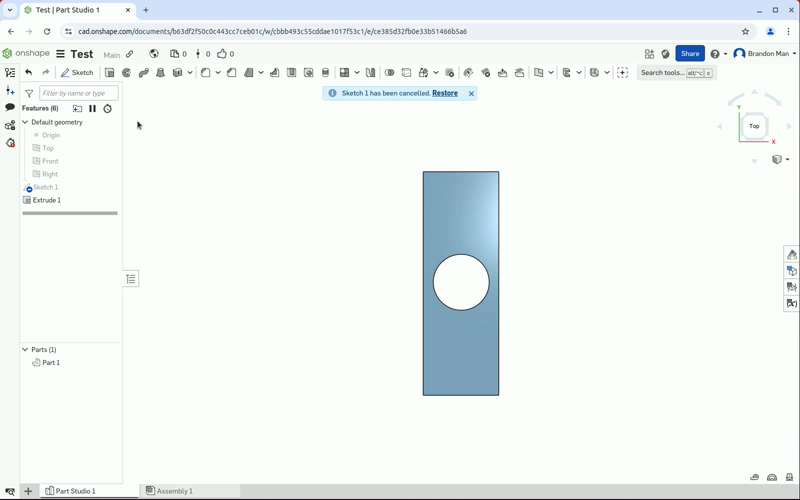
key(shift+h)
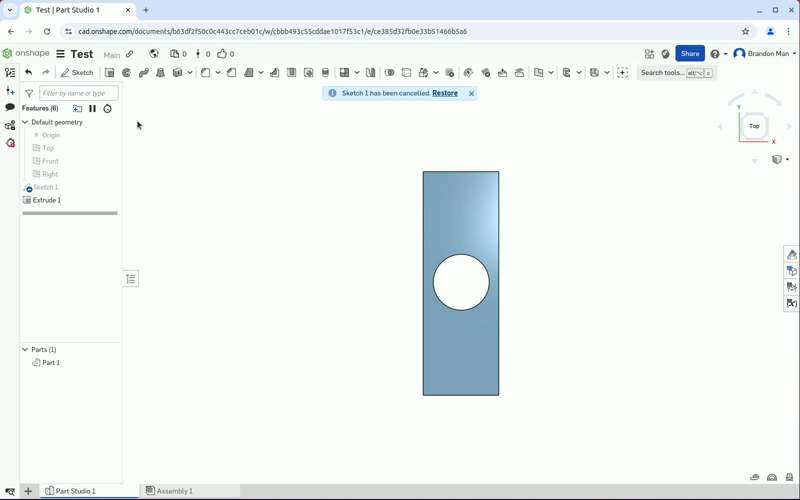
mouse_move(73, 189)
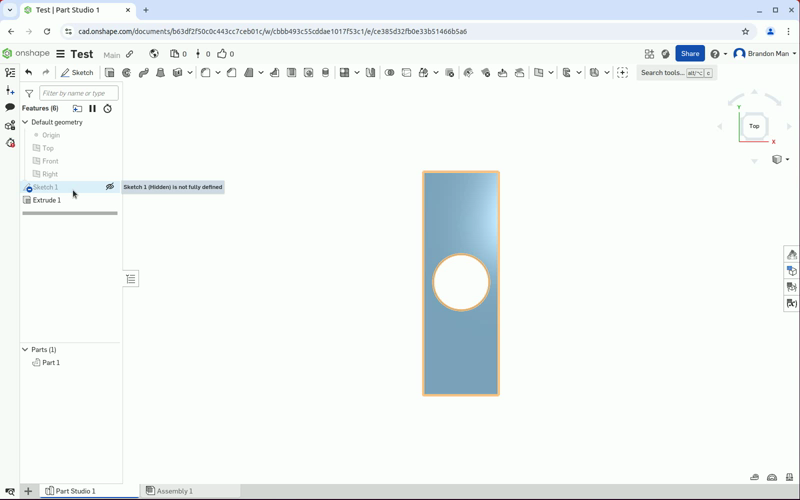
click(73, 189)
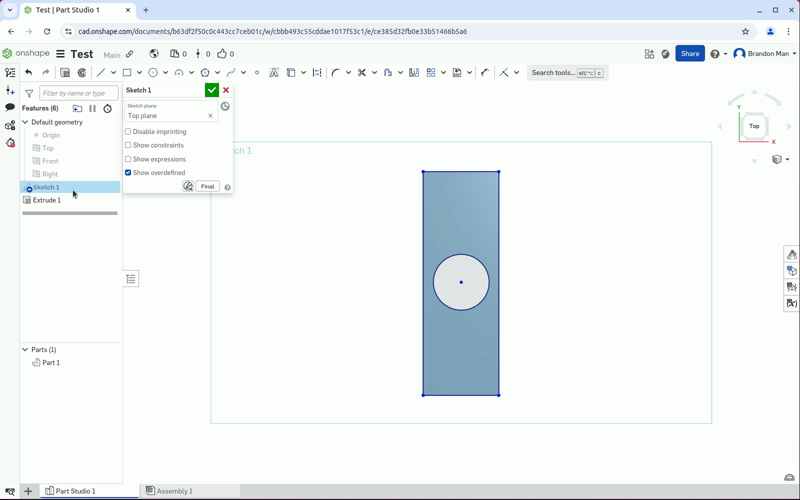
mouse_move(229, 92)
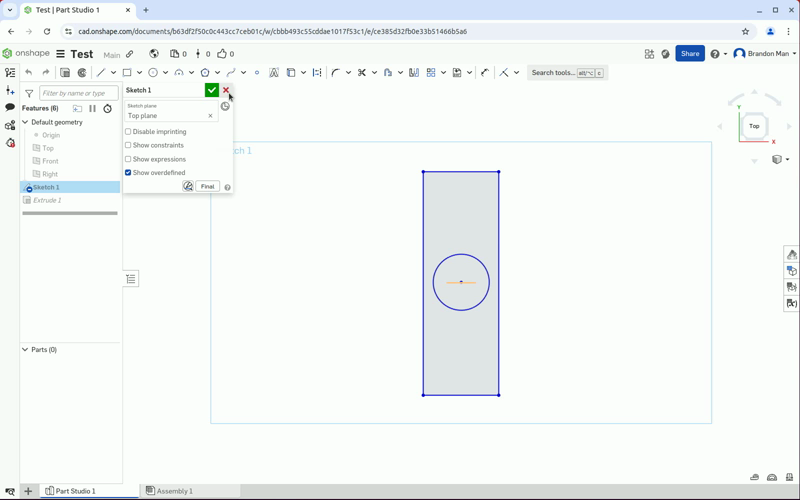
click(229, 92)
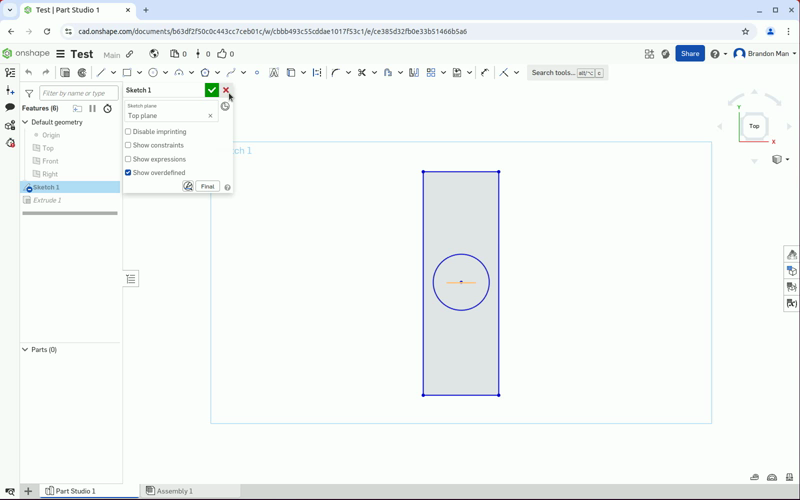
key(shift+s)
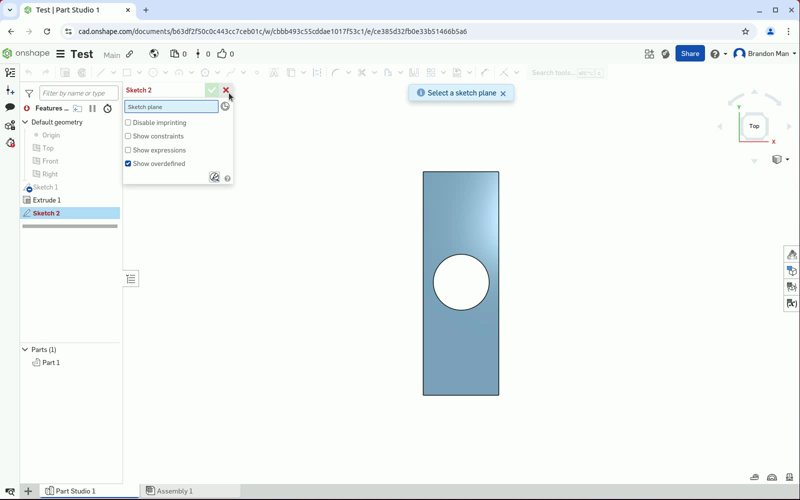
mouse_move(73, 150)
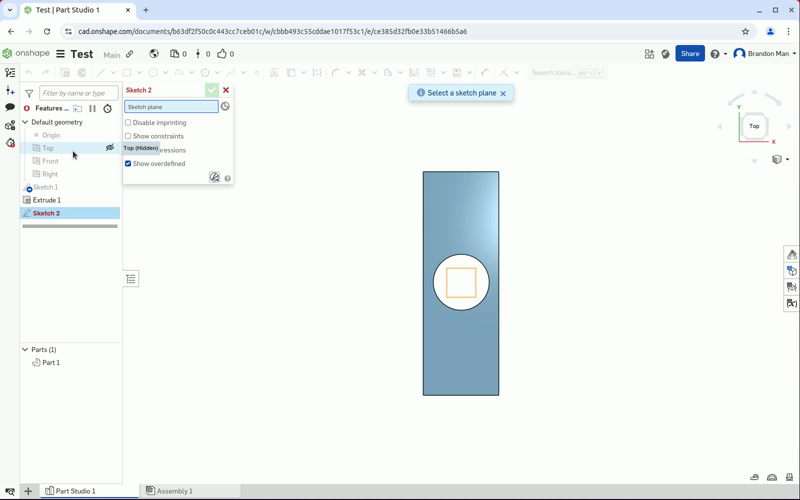
click(73, 150)
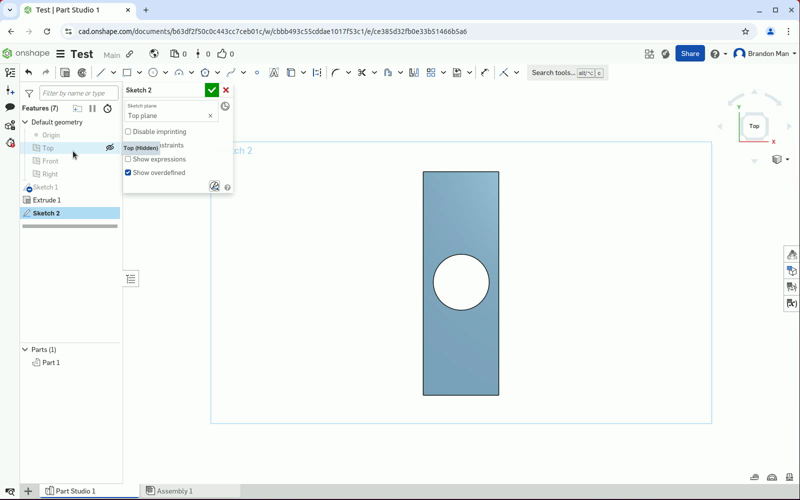
mouse_move(73, 352)
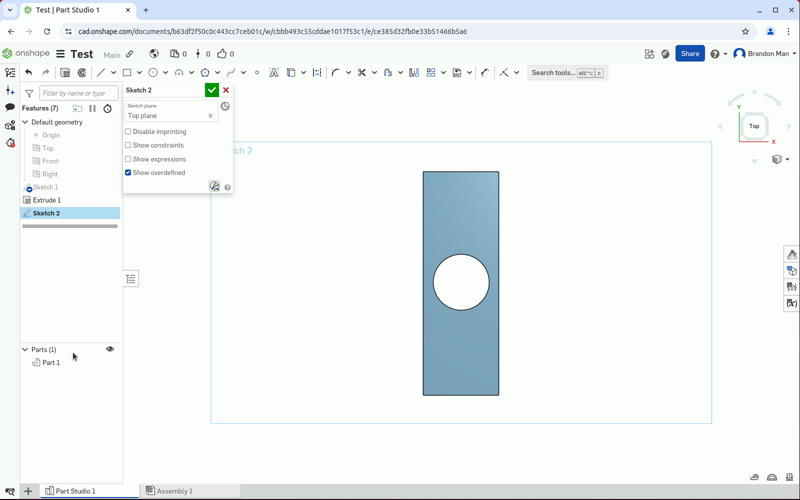
key(y)
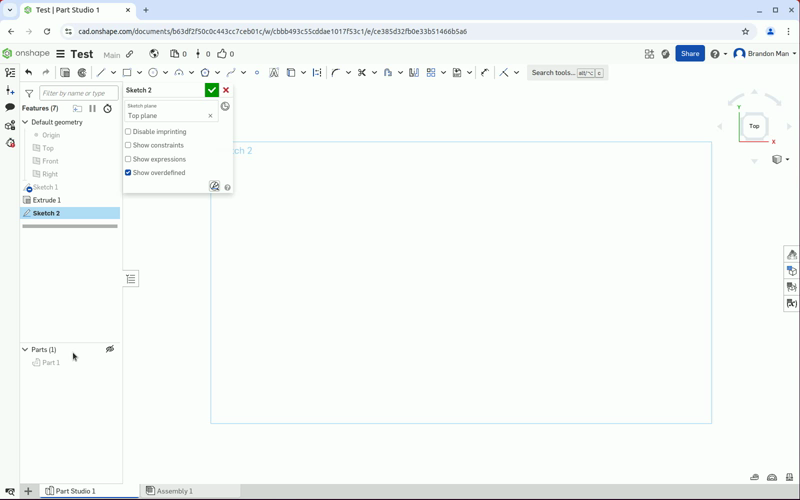
key(c)
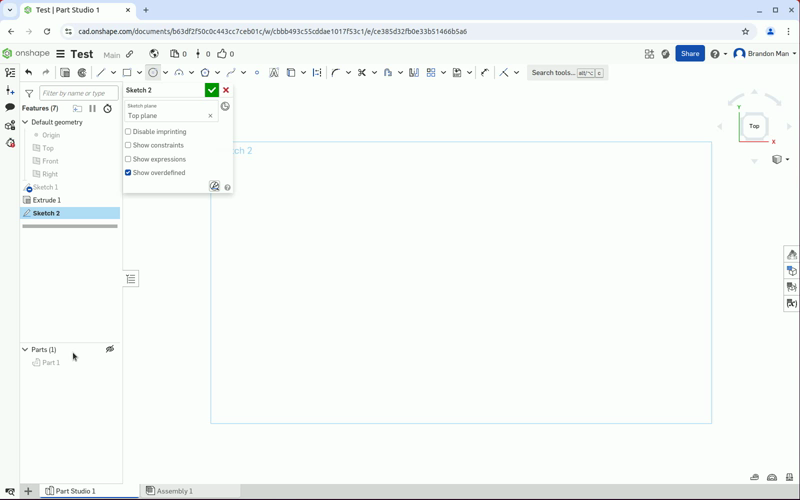
key_down(shift)
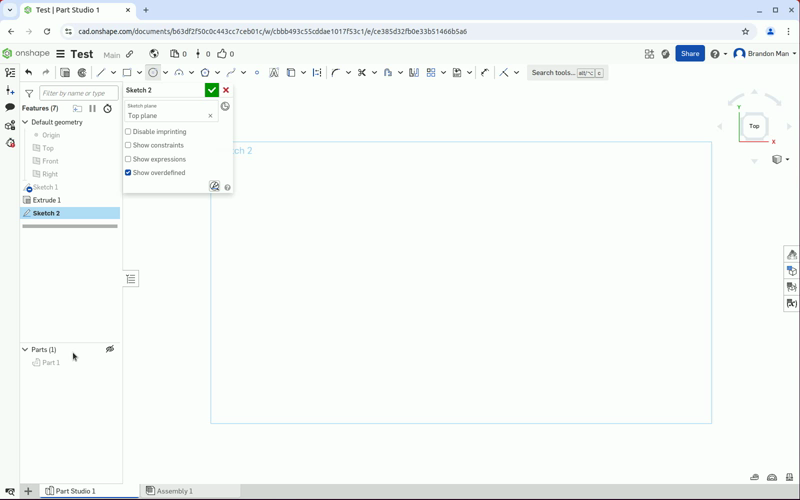
mouse_move(461, 282)
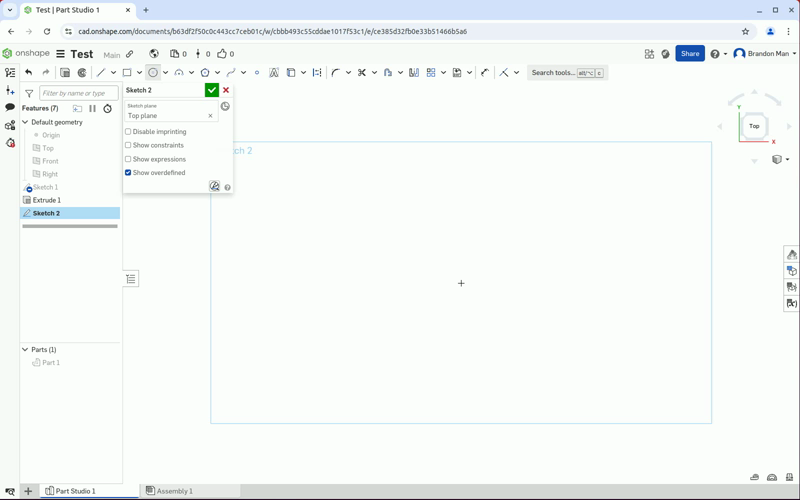
click(461, 282)
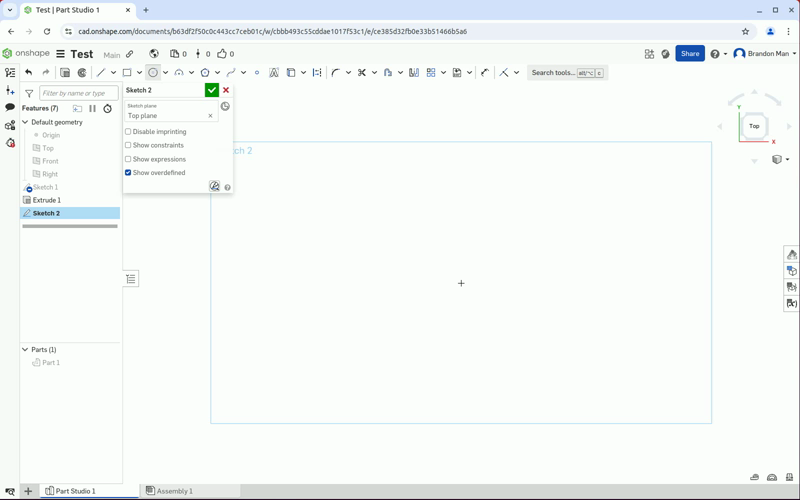
key_up(shift)
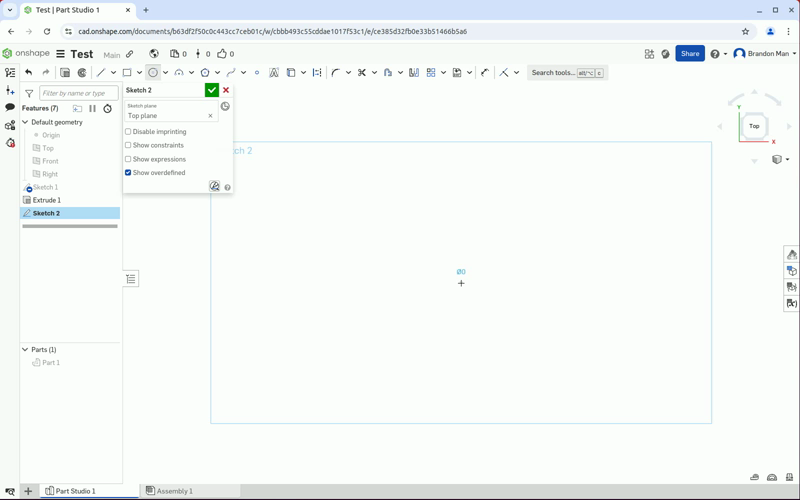
mouse_move(489, 282)
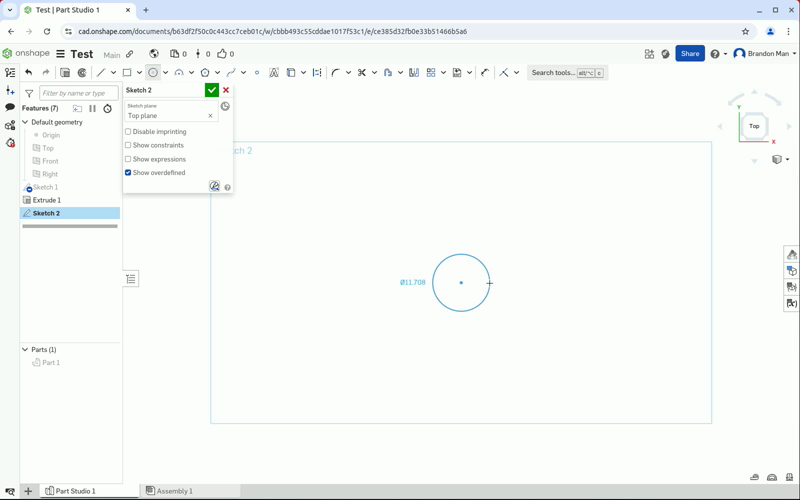
click(489, 282)
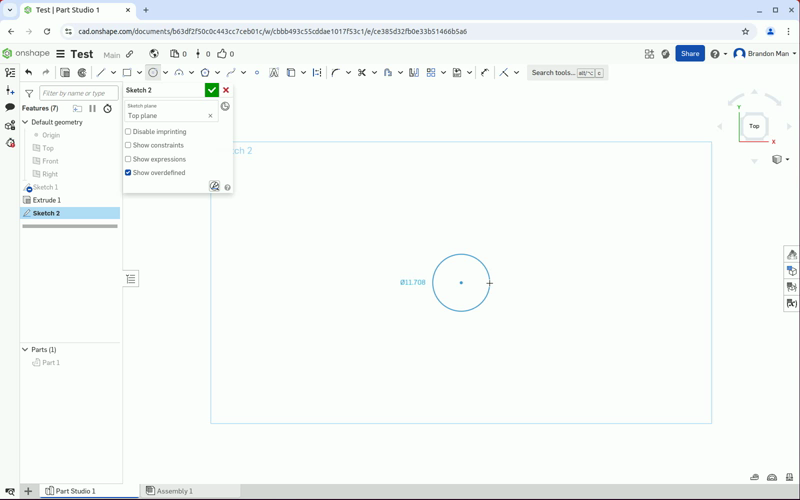
key(esc)
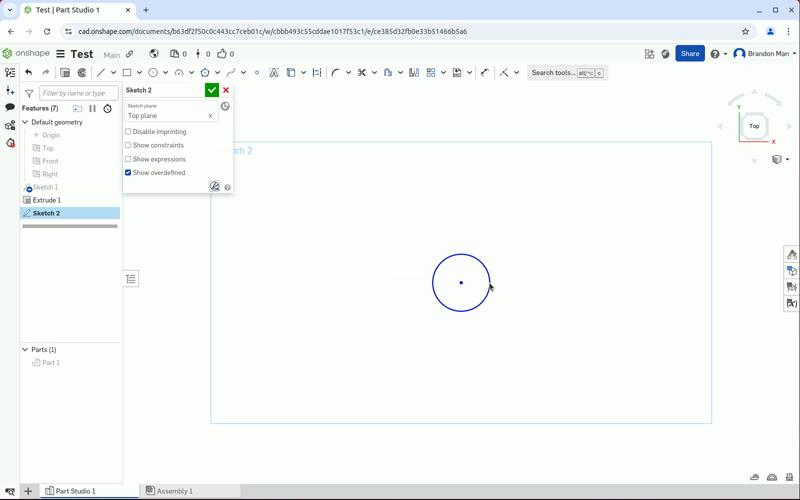
mouse_move(457, 262)
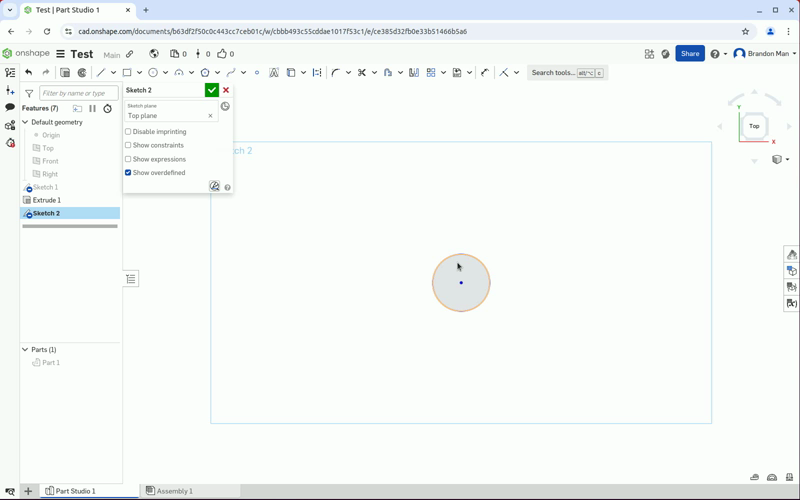
click(457, 262)
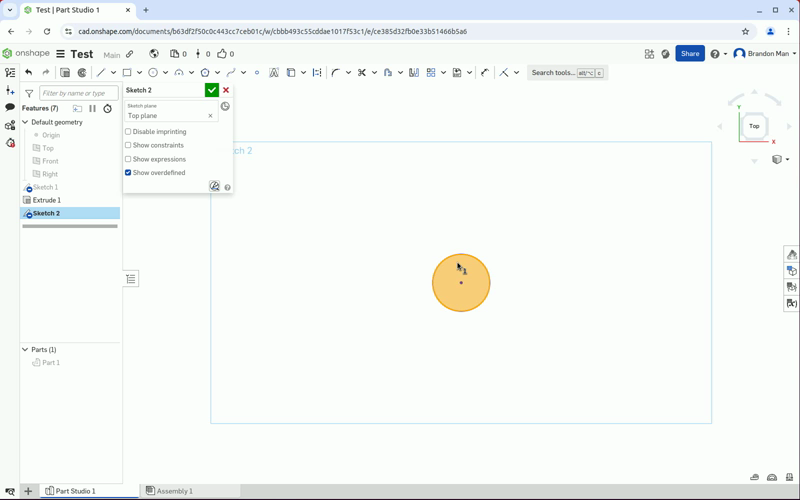
mouse_move(73, 352)
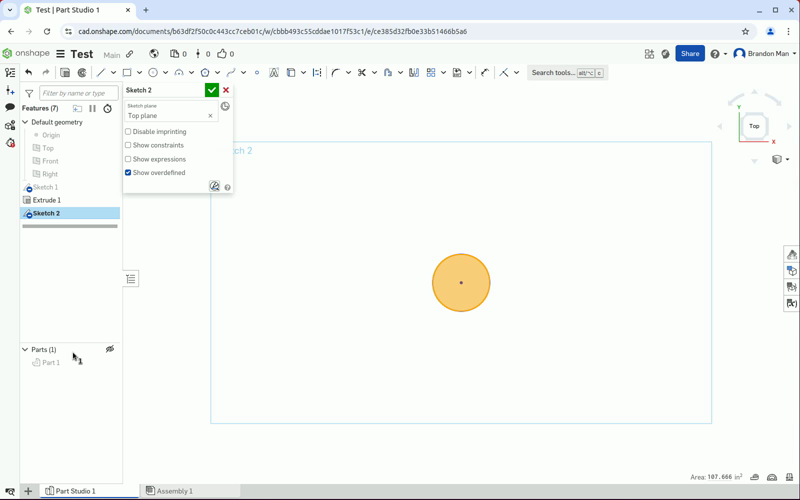
key(shift+y)
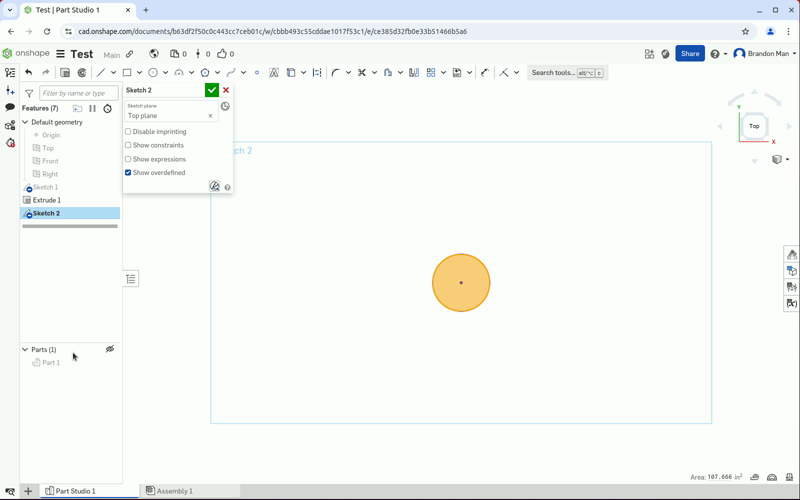
key(shift+e)
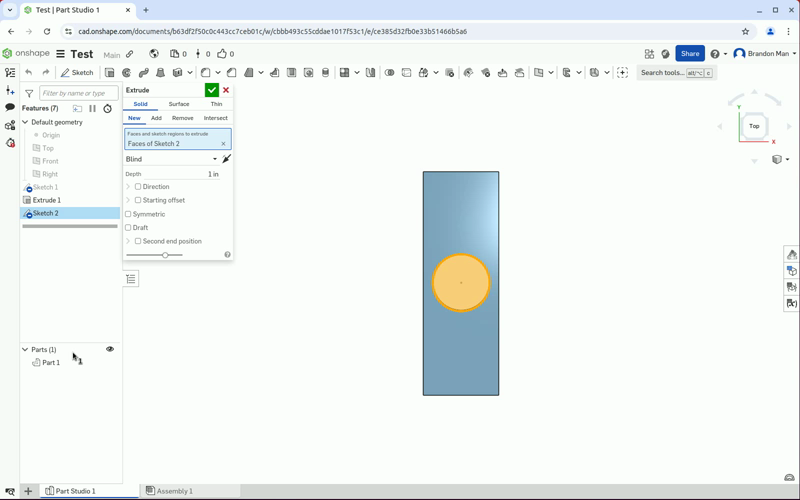
mouse_move(143, 106)
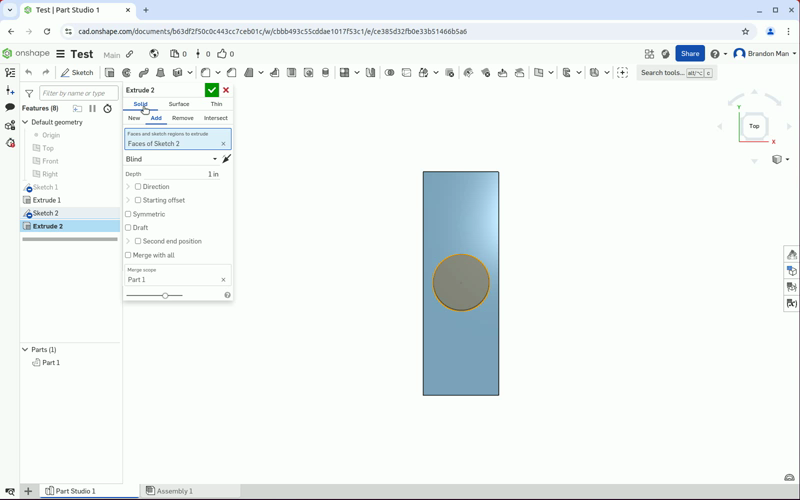
click(143, 106)
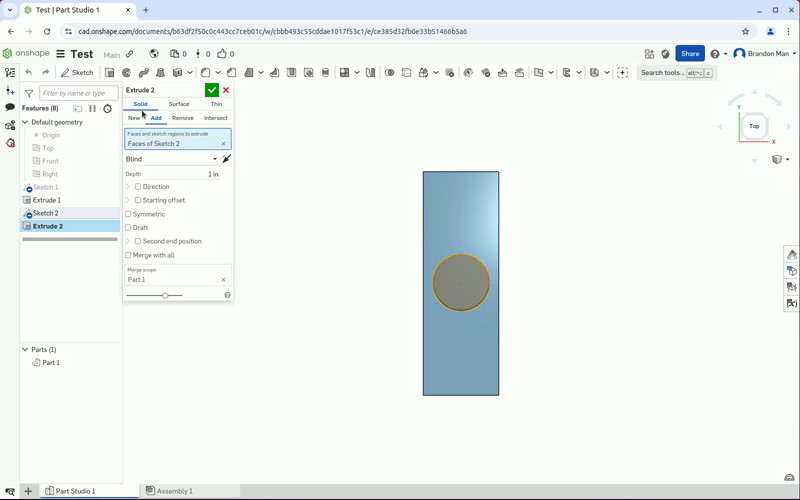
mouse_move(137, 120)
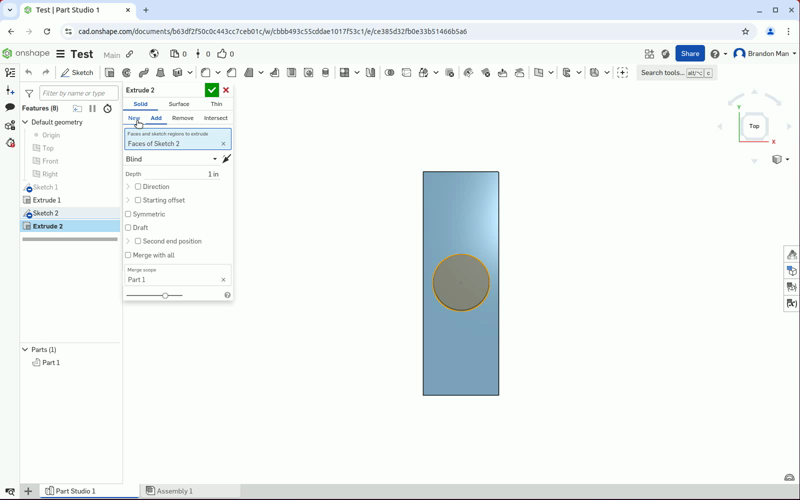
click(137, 120)
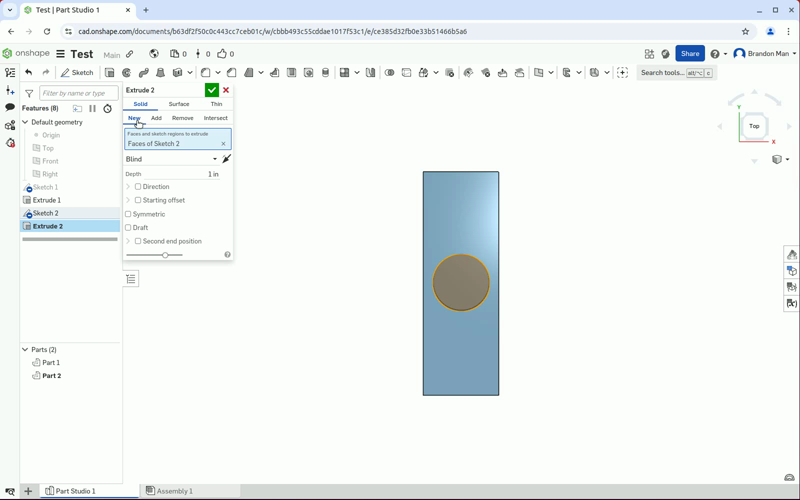
key(tab, 4)
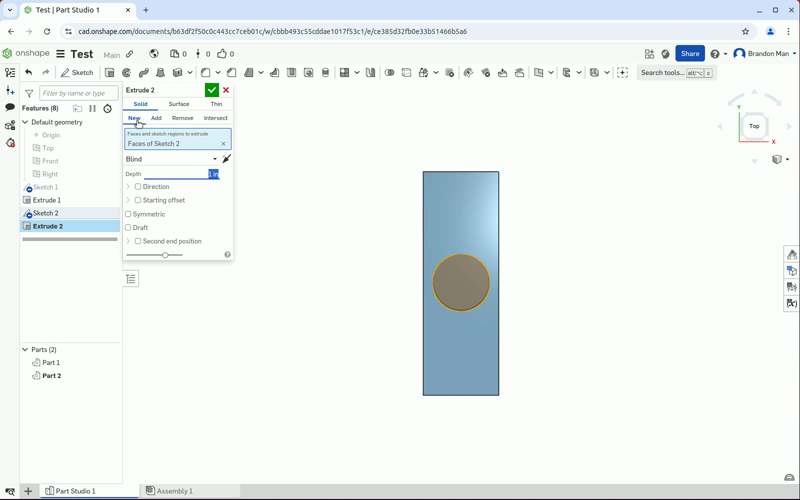
text(15.405)
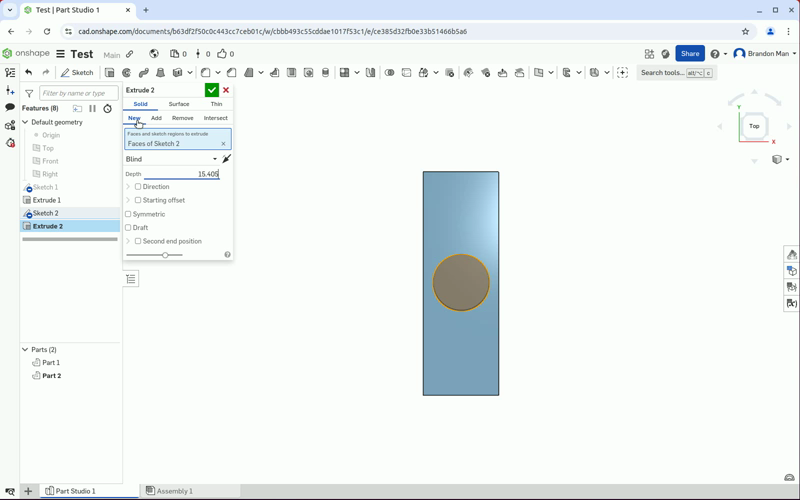
key(enter)
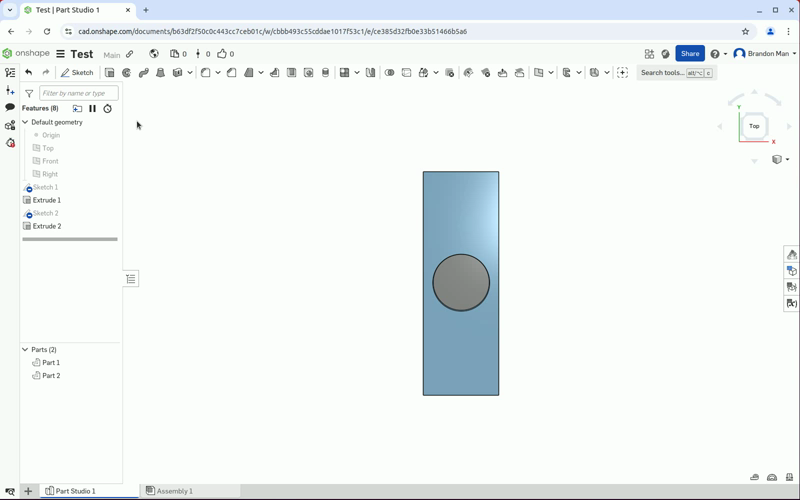
key(shift+h)
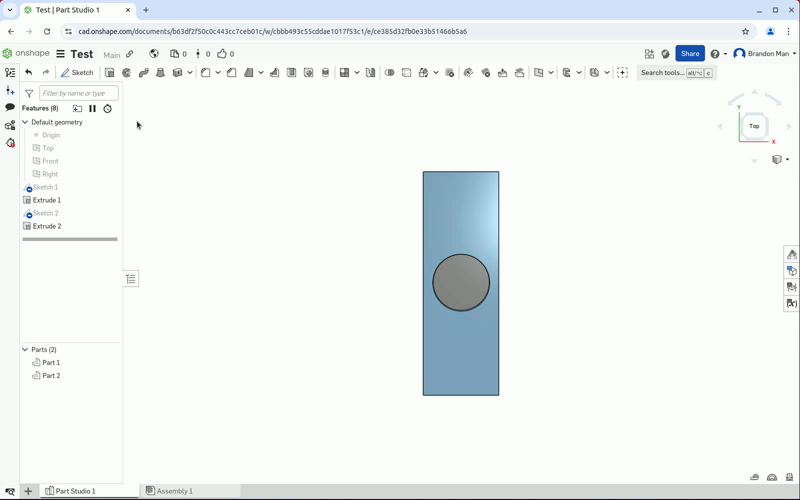
key(shift+h)
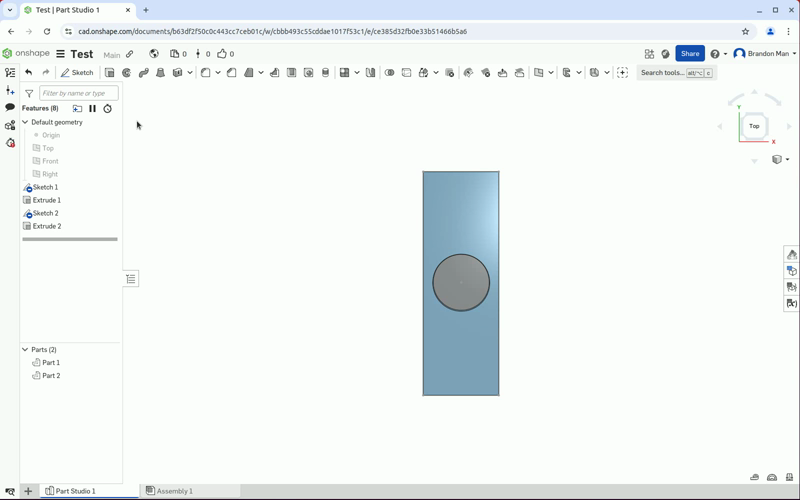
key(shift+7)
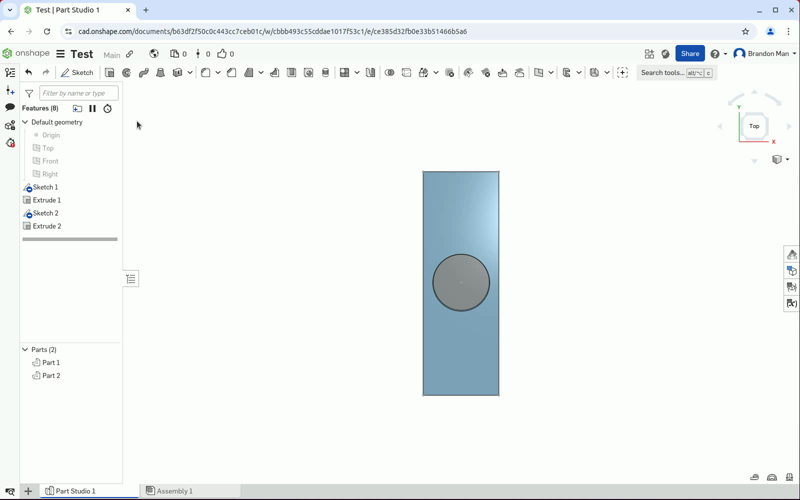
key(up, 3)
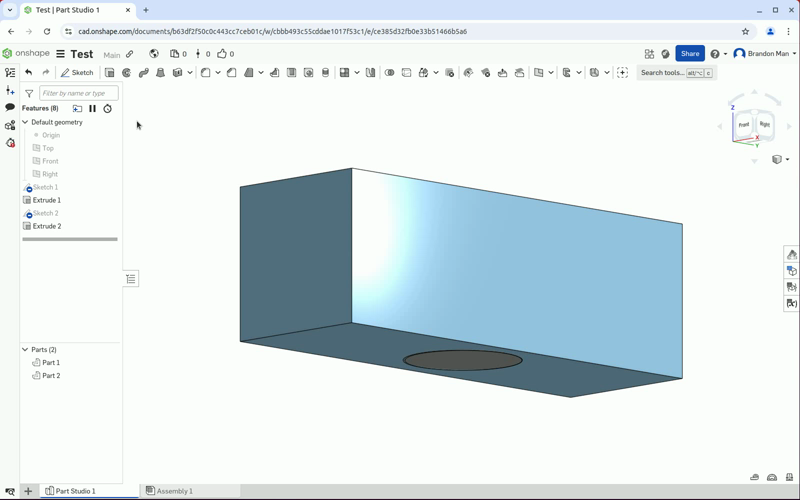
key(left, 3)
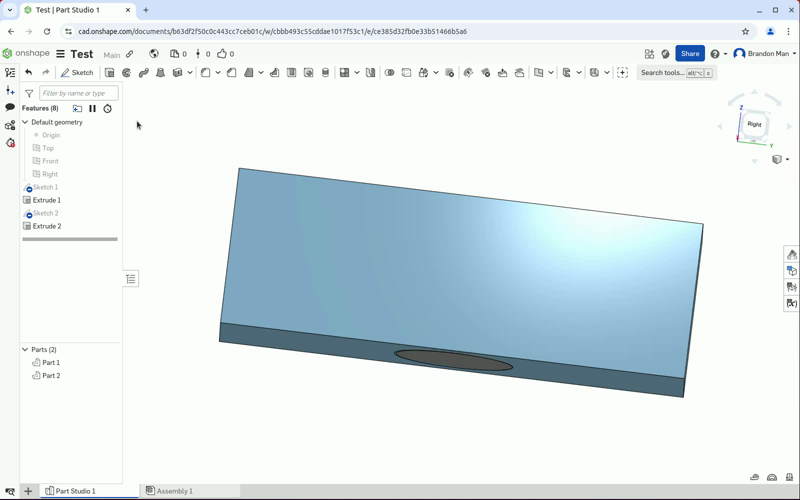
key(right, 3)
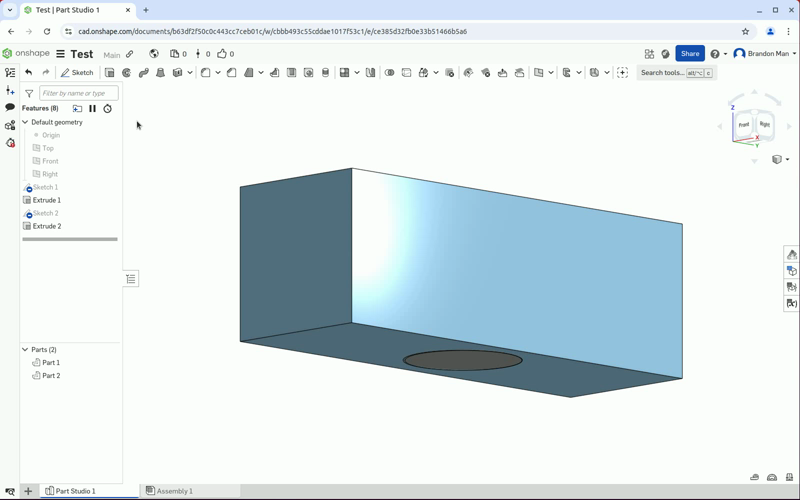
key(down, 3)
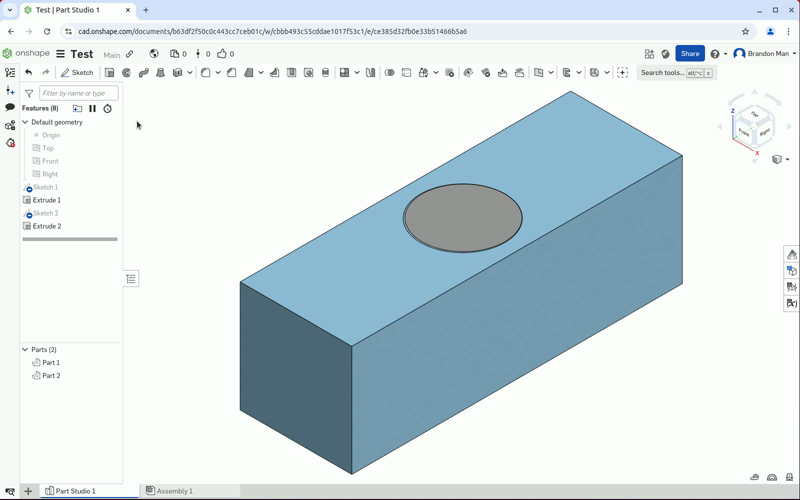
mouse_move(73, 189)
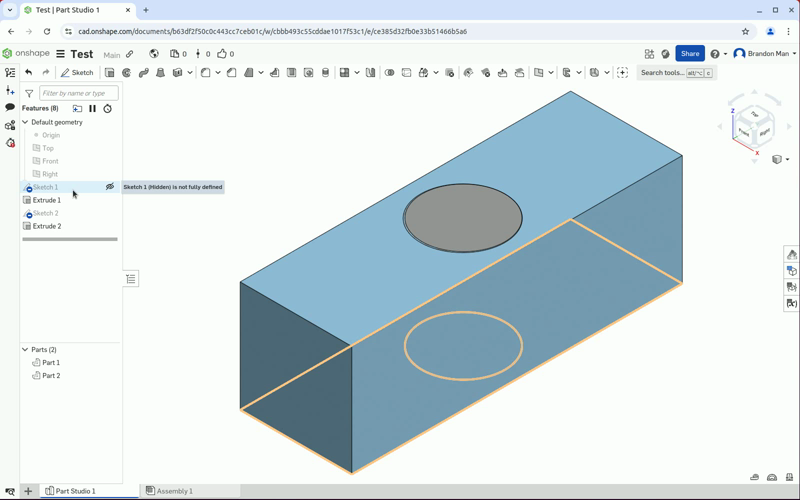
click(73, 189)